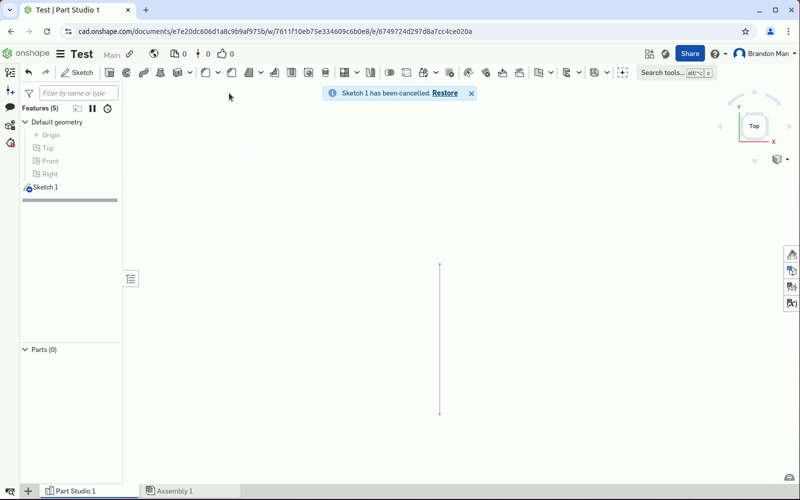
key(shift+h)
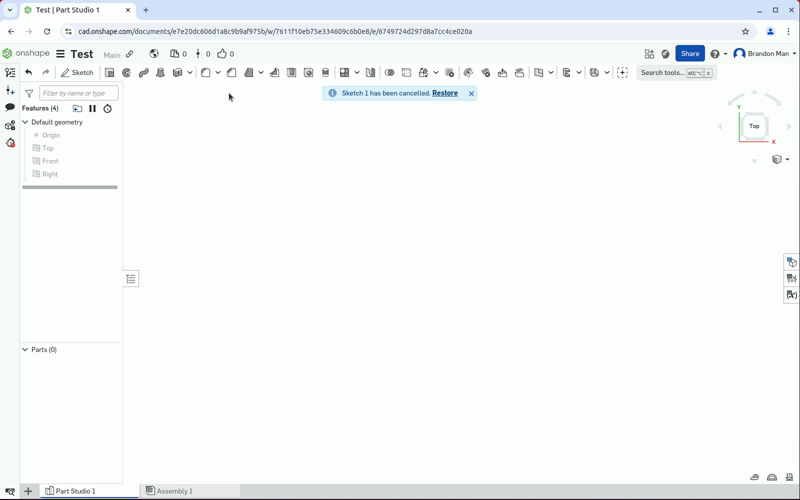
mouse_move(73, 352)
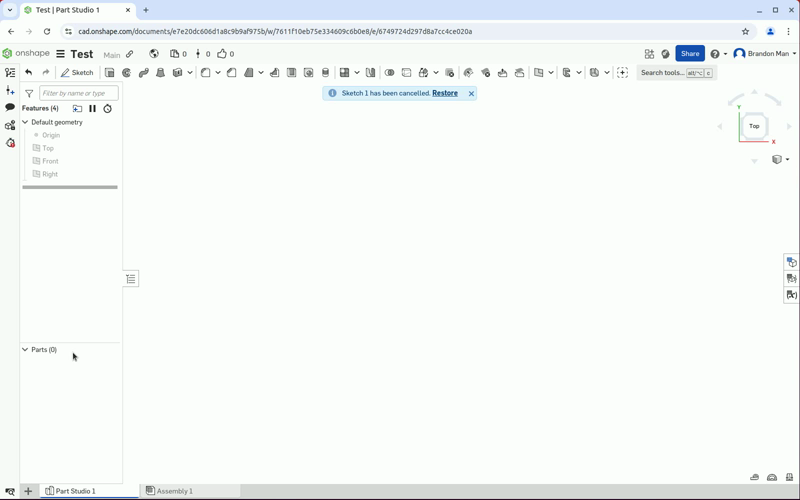
key(y)
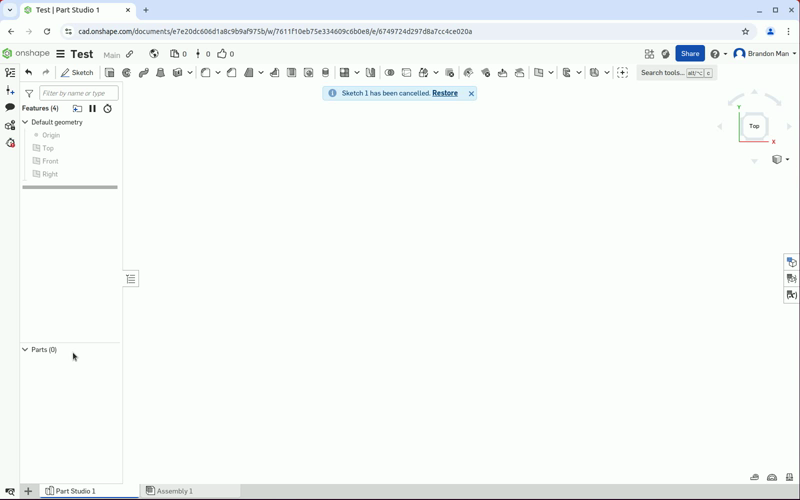
key(shift+p)
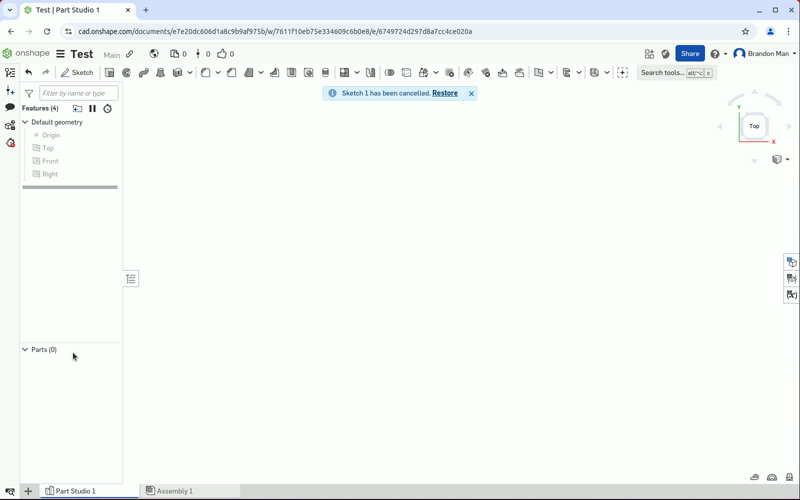
key(space)
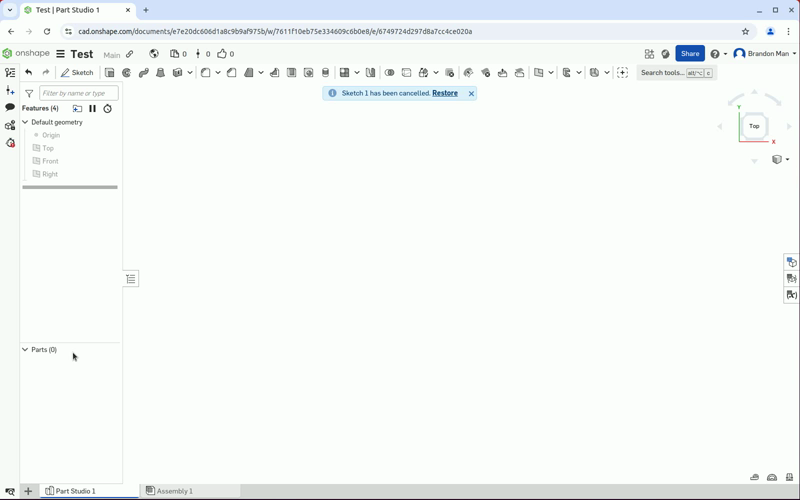
key_down(shift)
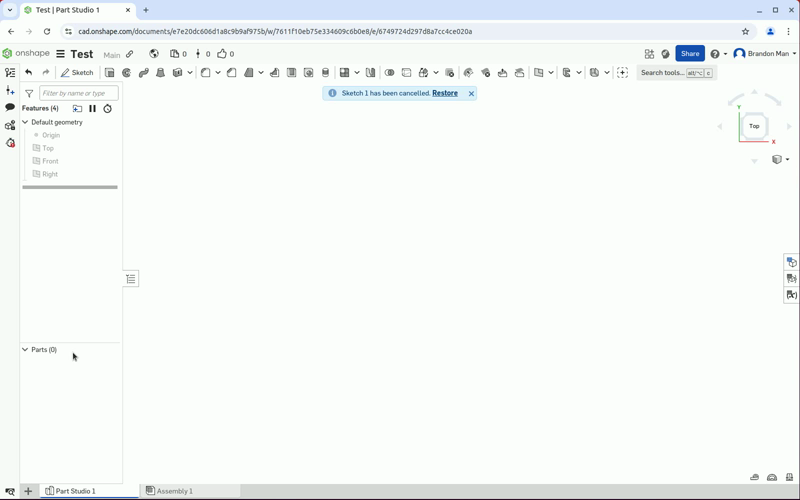
key(up)
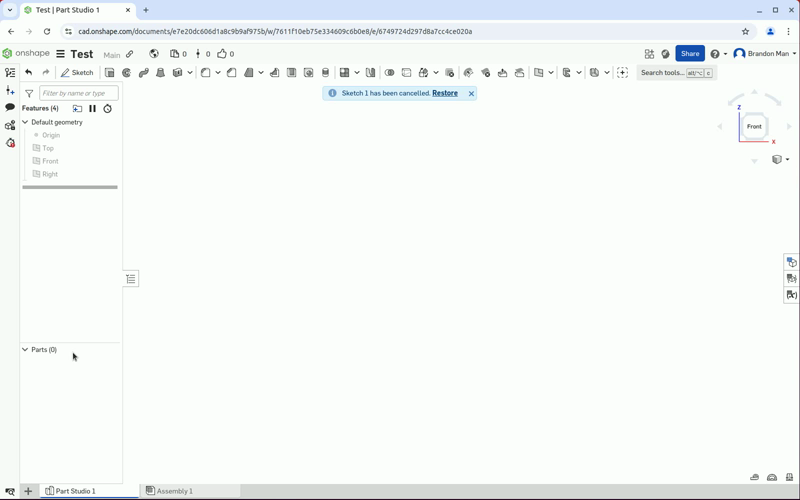
key_up(shift)
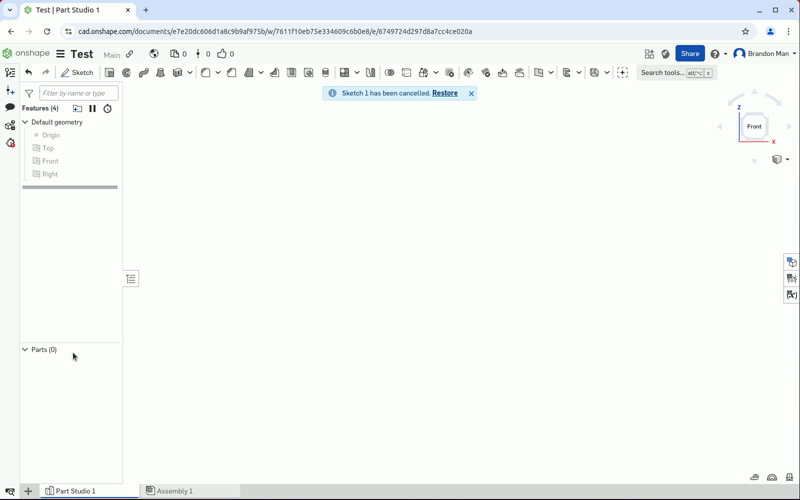
mouse_move(73, 352)
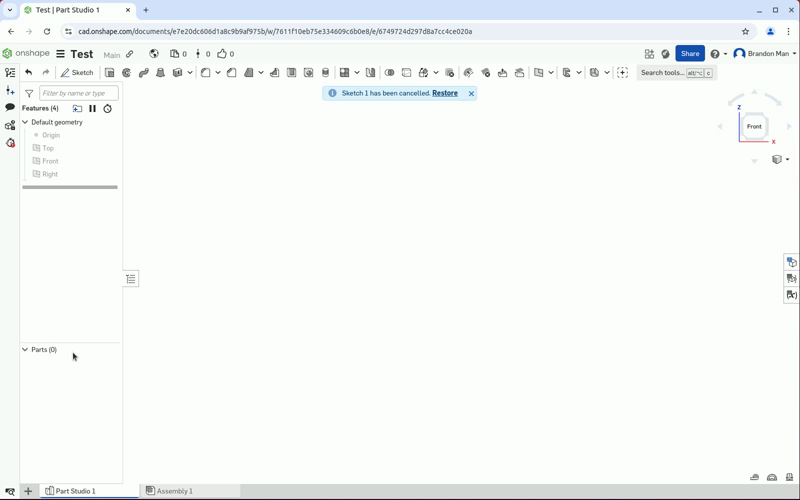
key(shift+y)
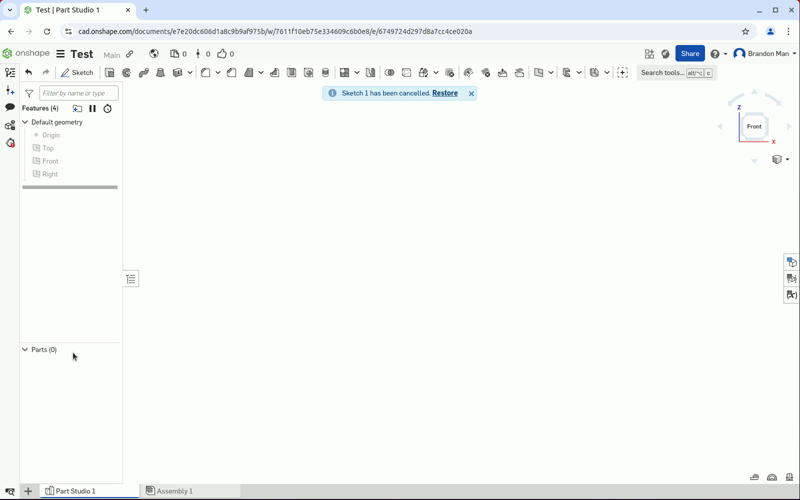
key(shift+s)
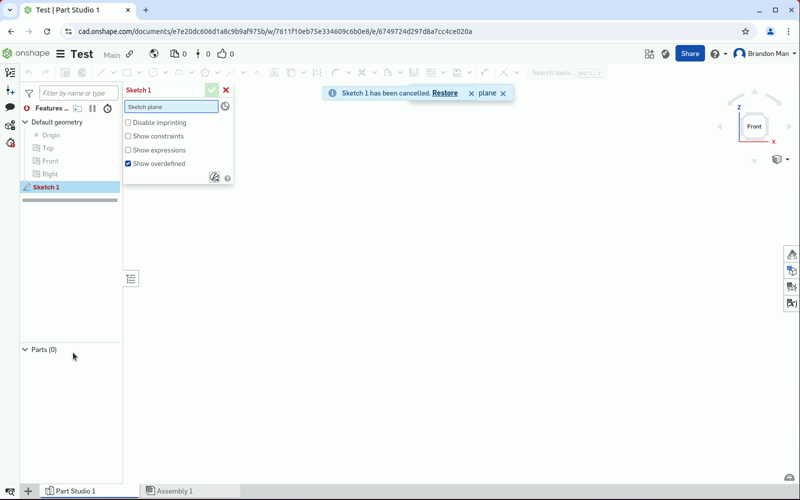
mouse_move(73, 163)
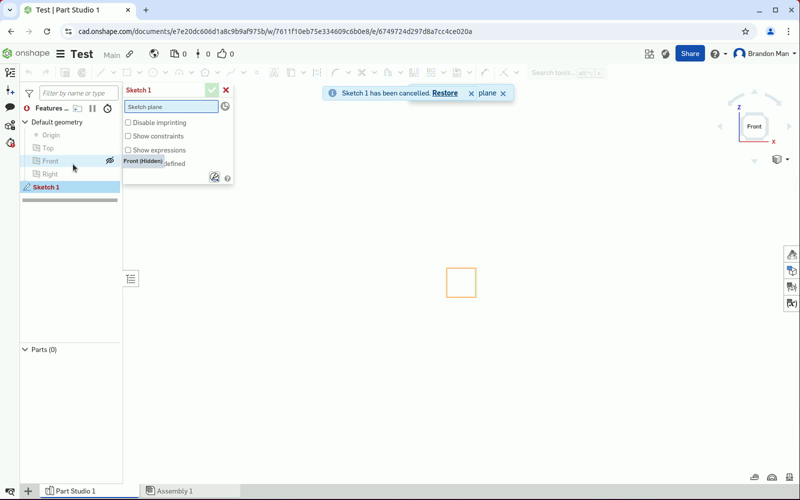
click(73, 163)
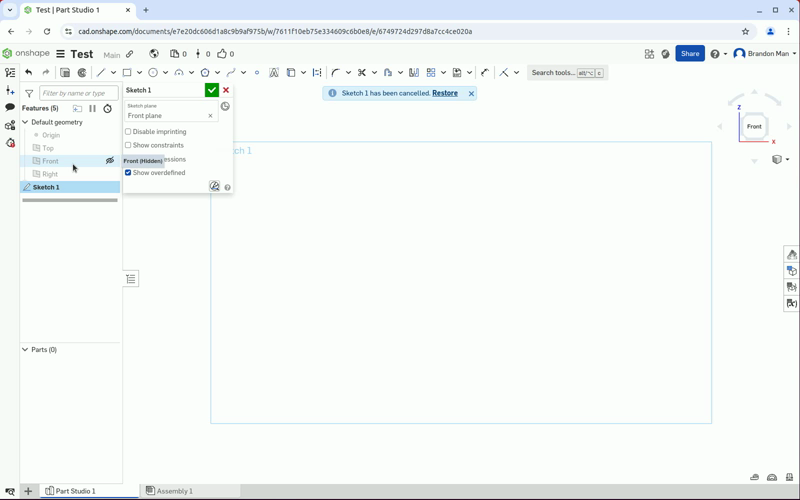
mouse_move(73, 352)
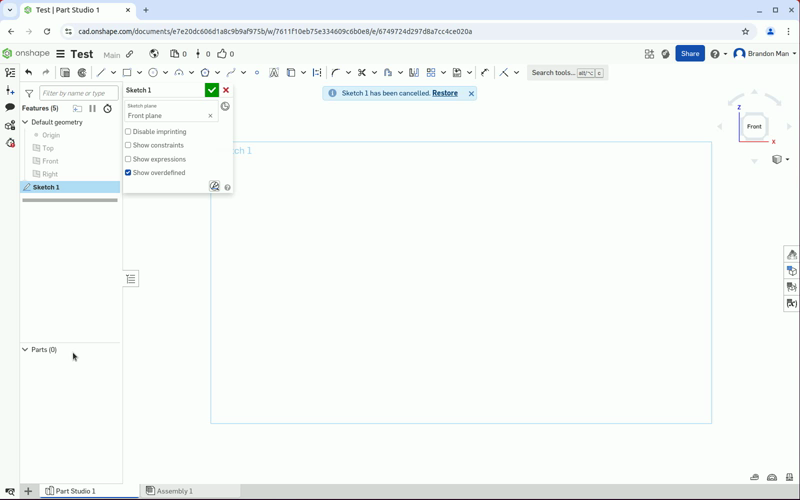
key(y)
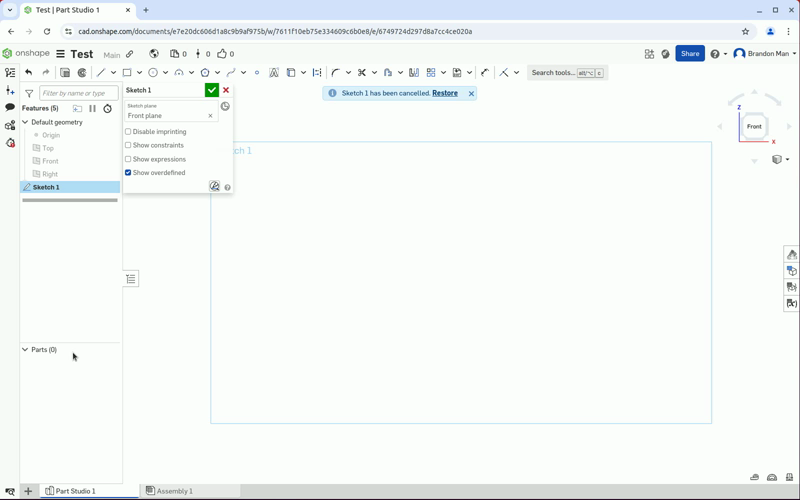
key(c)
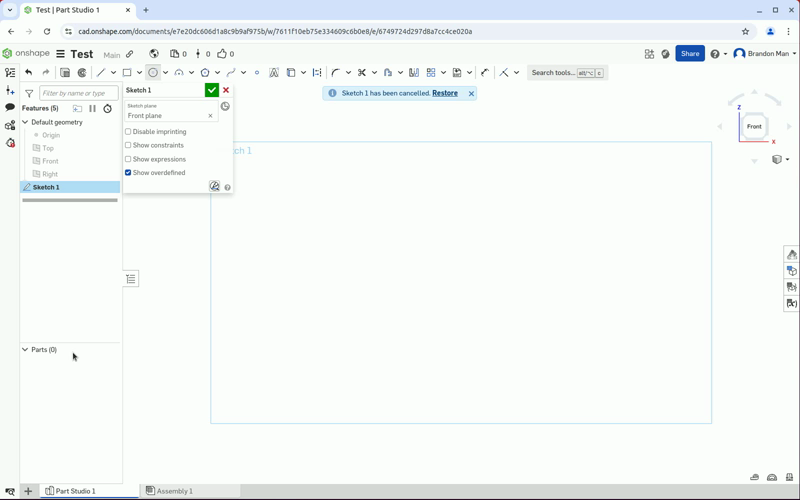
key_down(shift)
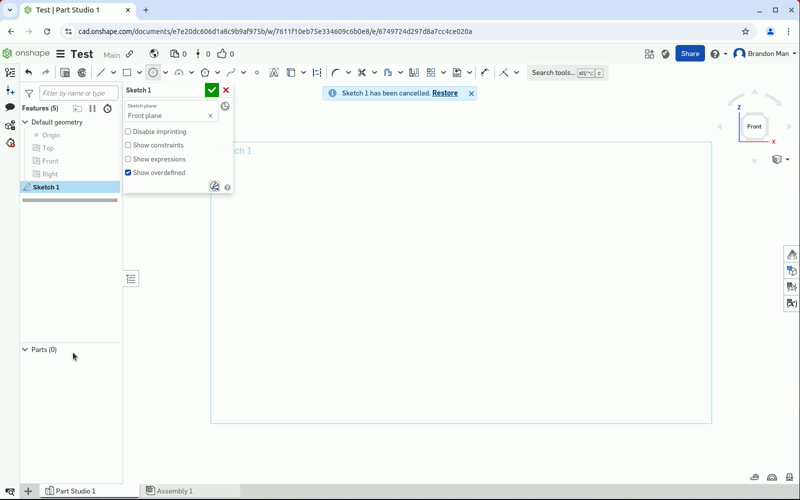
mouse_move(352, 210)
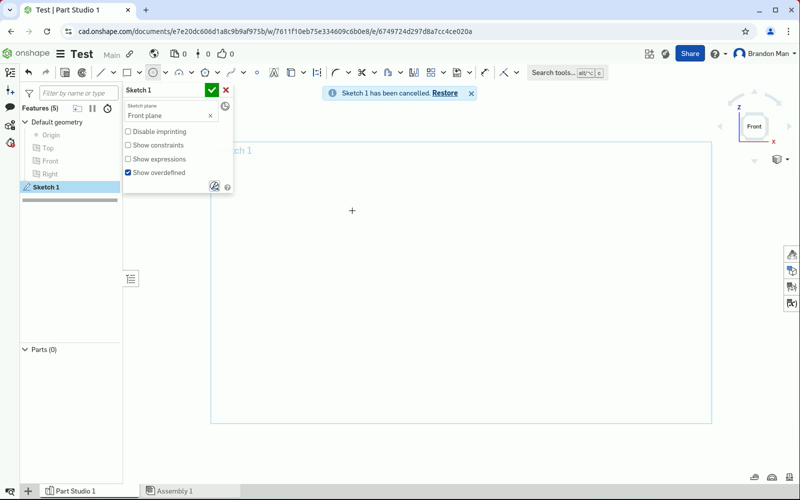
click(352, 210)
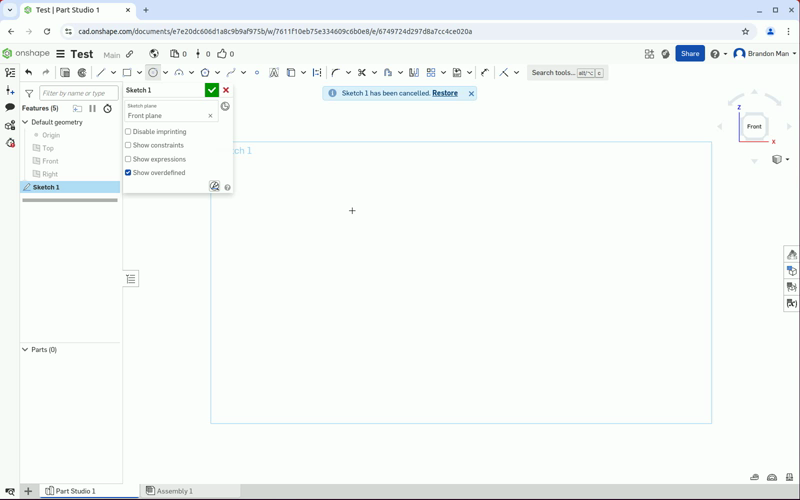
key_up(shift)
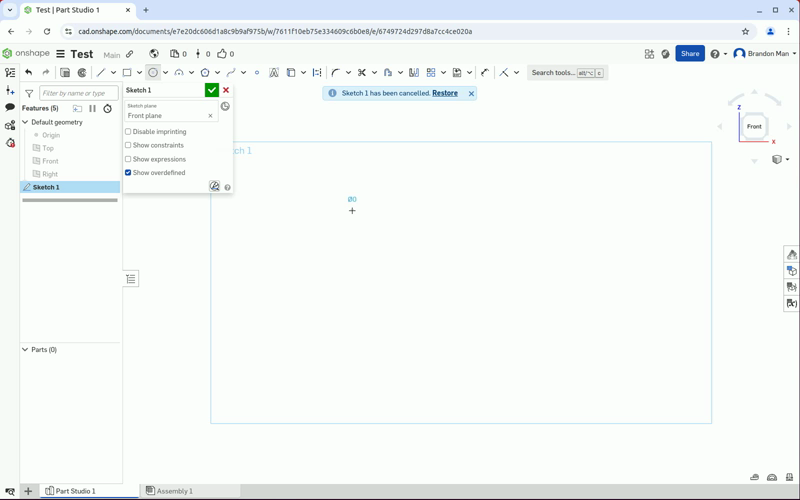
mouse_move(356, 210)
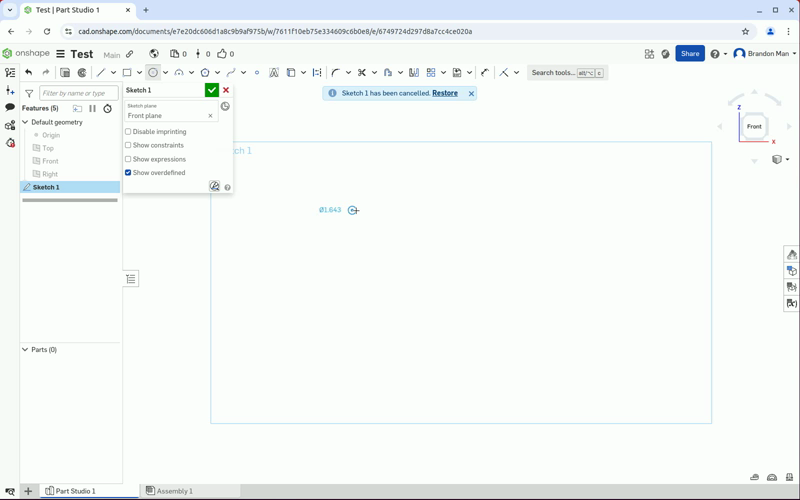
click(356, 210)
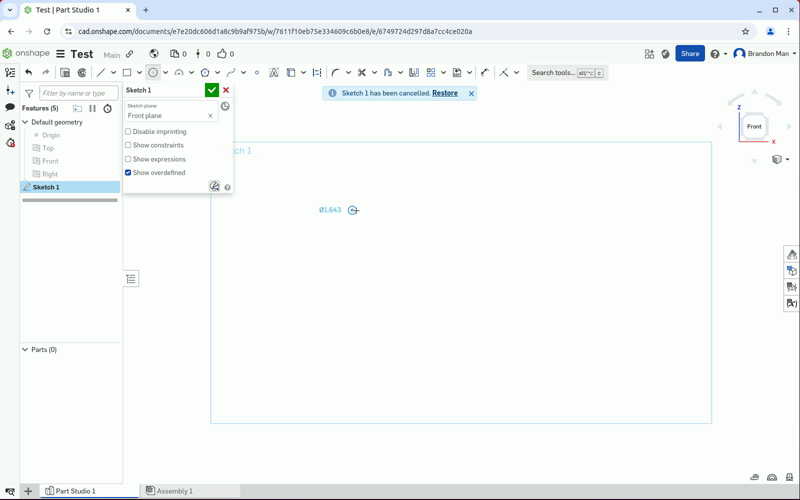
key(esc)
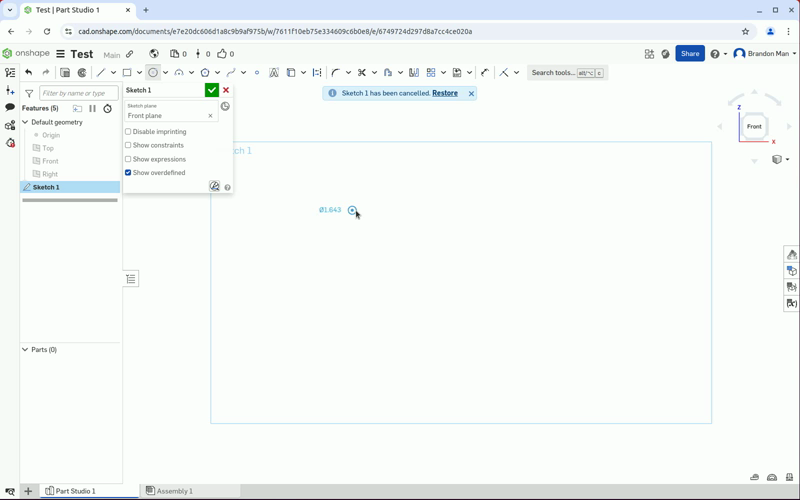
mouse_move(349, 209)
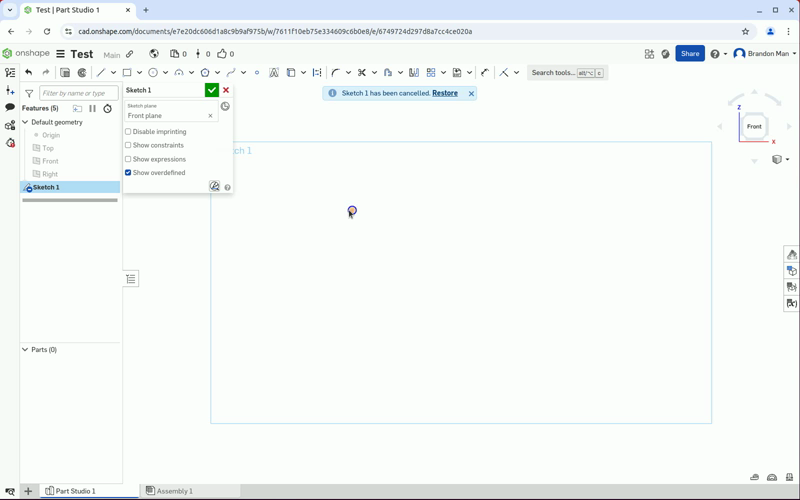
scroll(6)
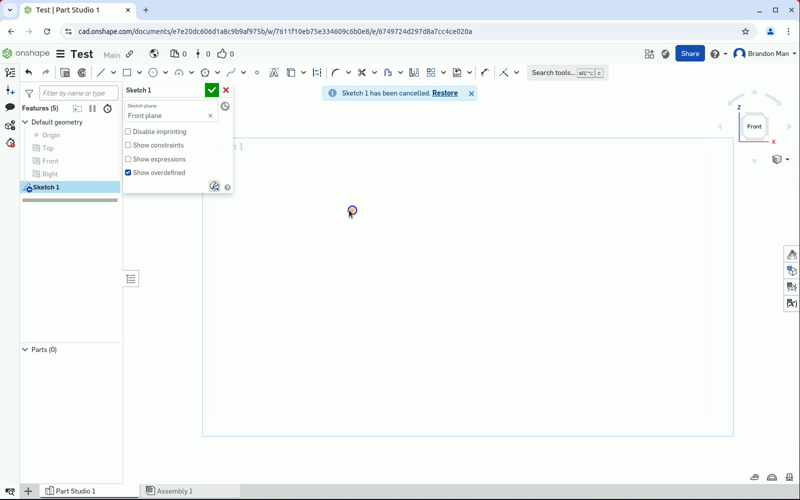
scroll(6)
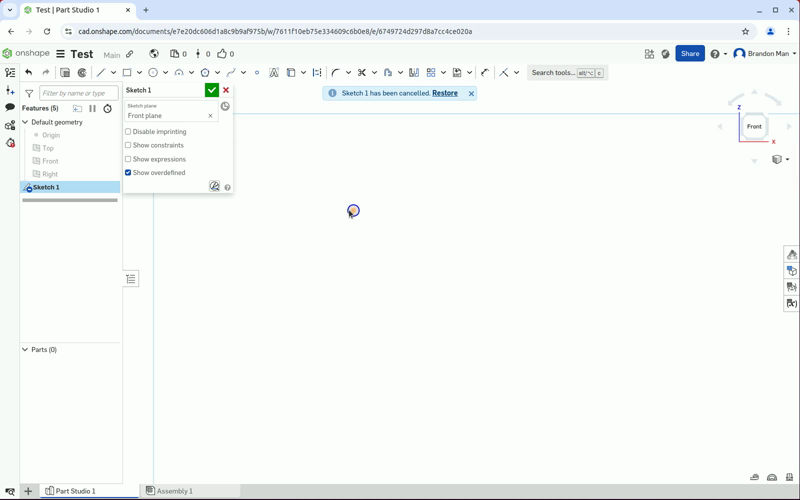
scroll(6)
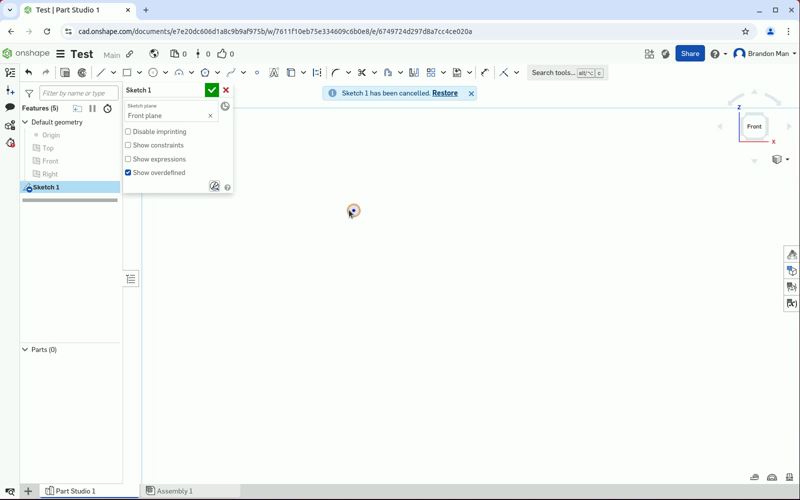
scroll(6)
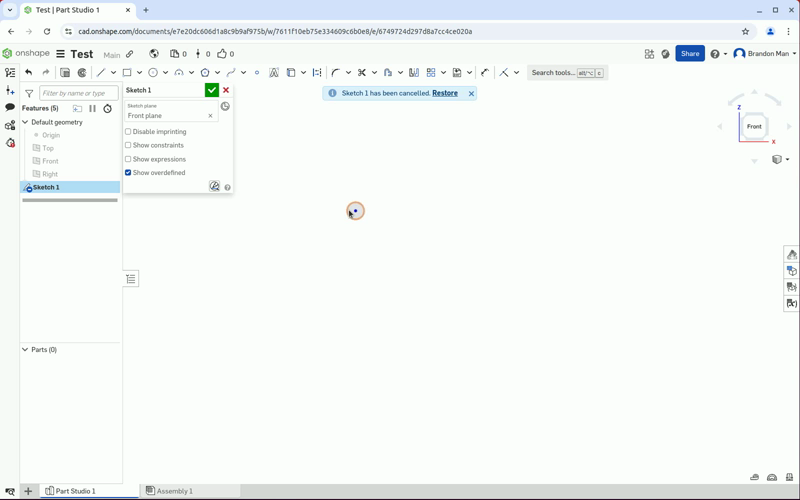
scroll(6)
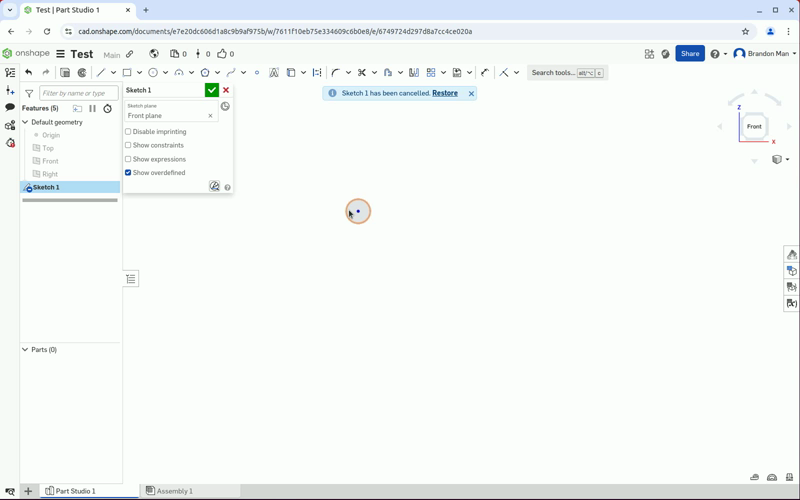
scroll(6)
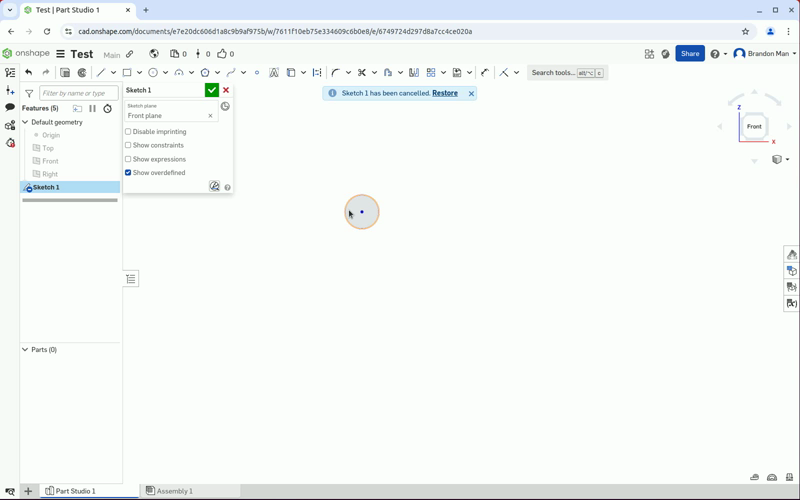
scroll(6)
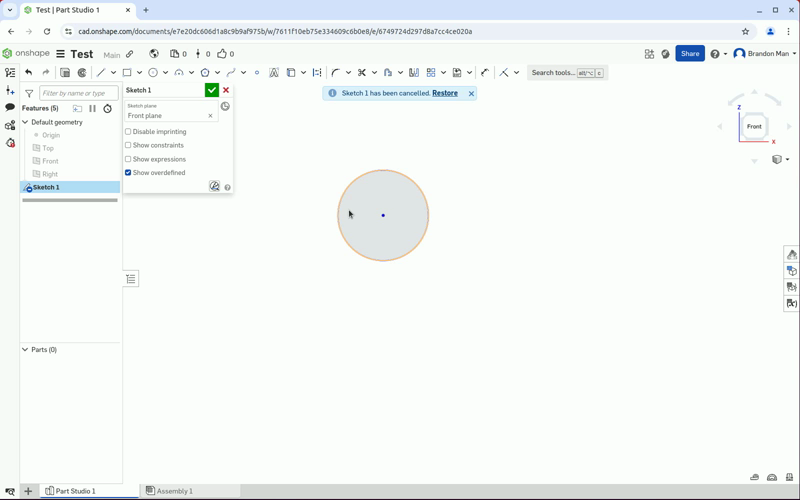
click(349, 209)
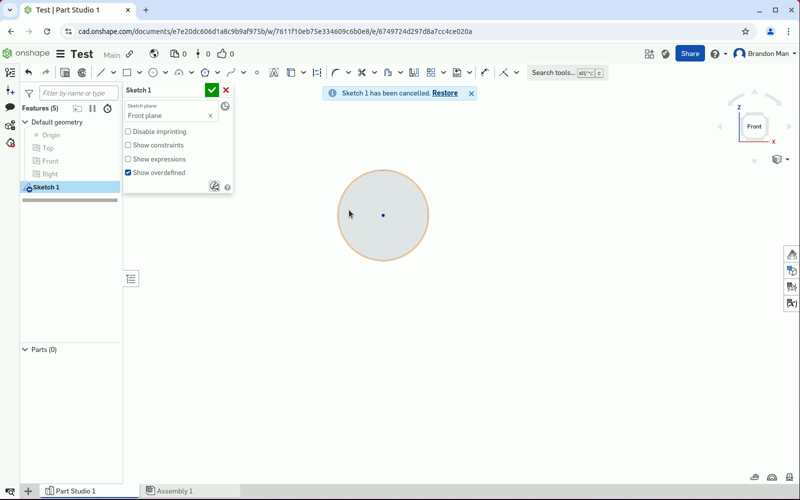
scroll(-6)
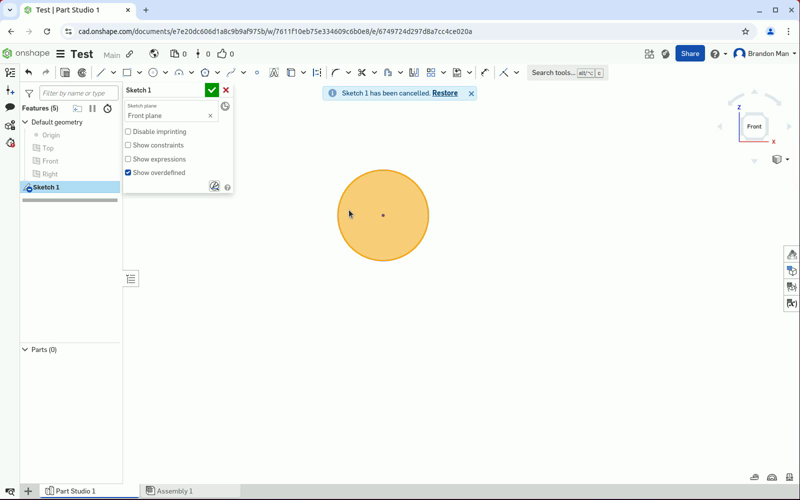
scroll(-6)
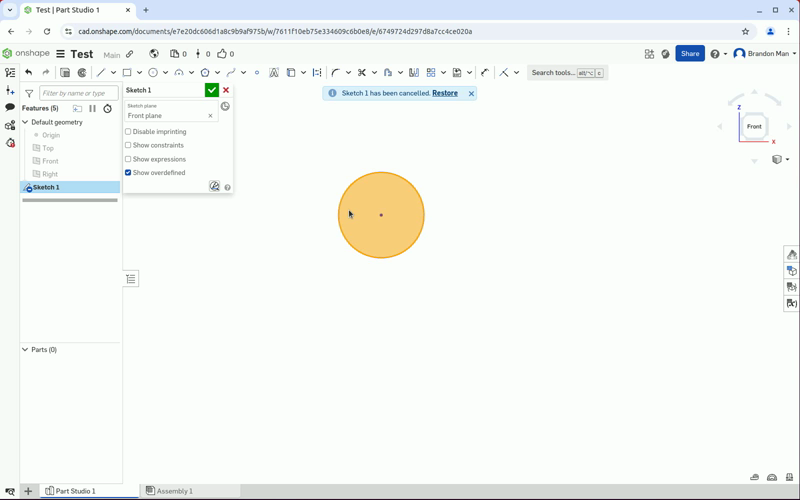
scroll(-6)
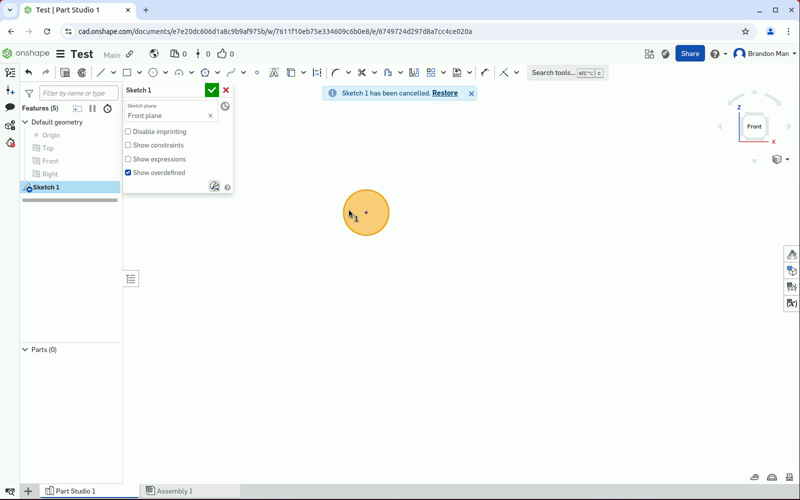
scroll(-6)
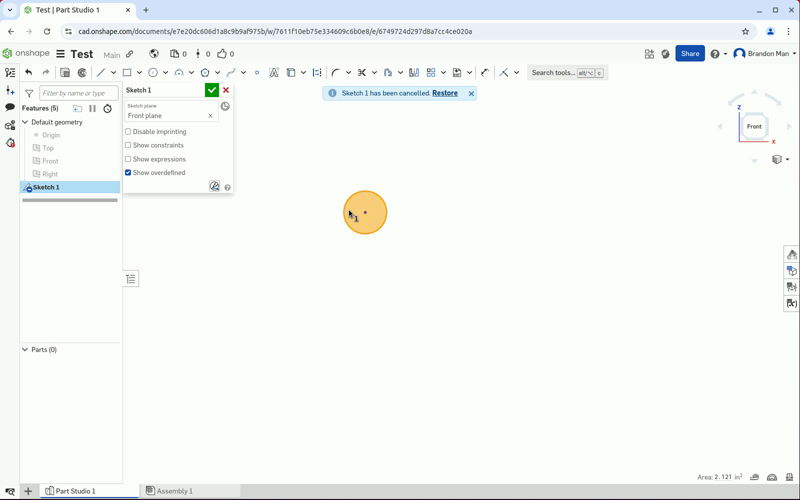
scroll(-6)
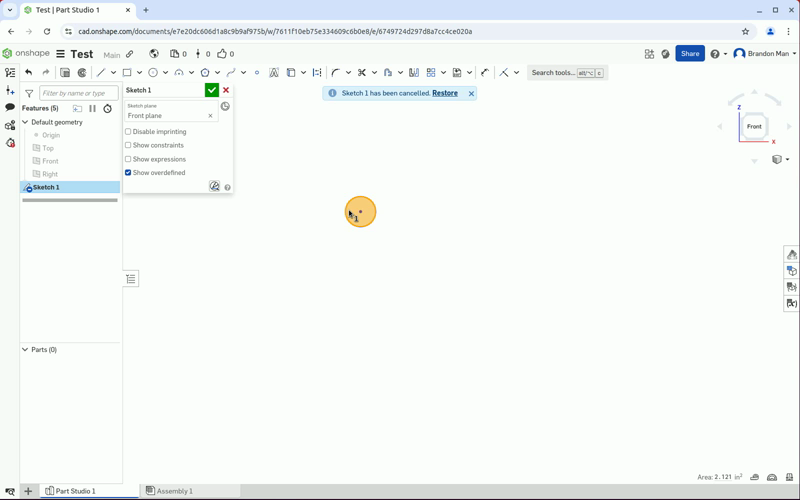
scroll(-6)
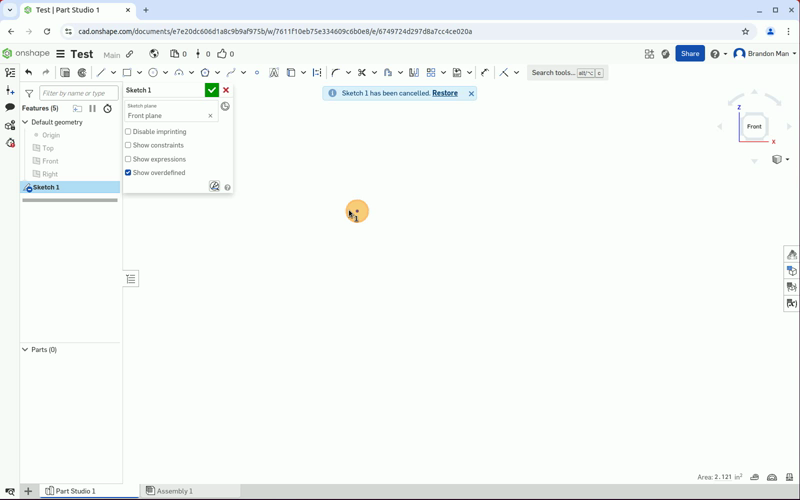
scroll(-6)
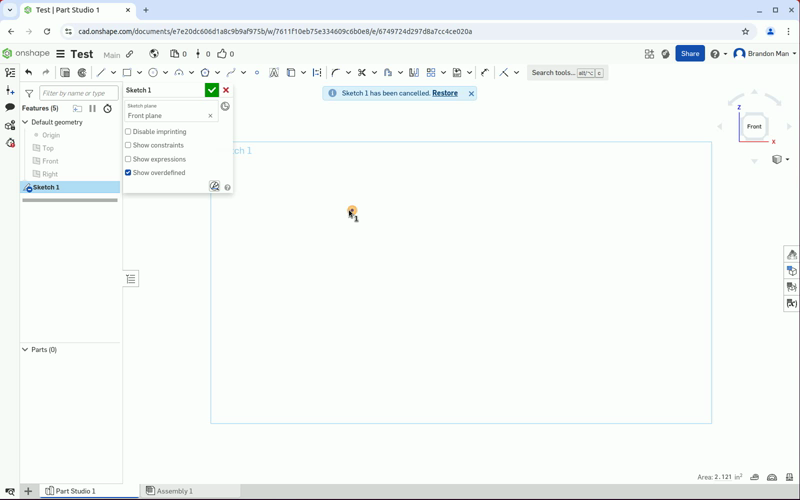
mouse_move(73, 352)
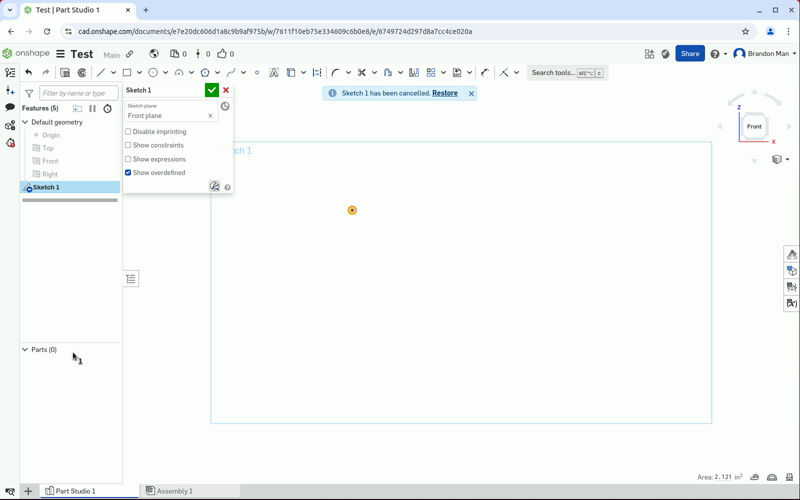
key(shift+y)
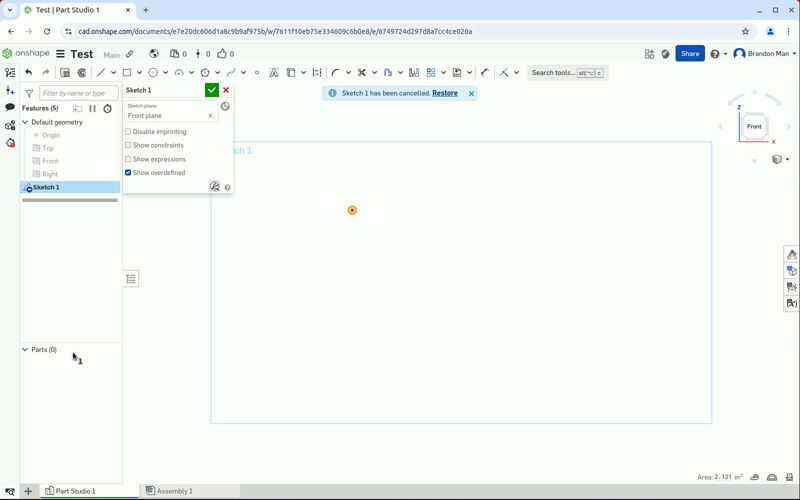
key(shift+e)
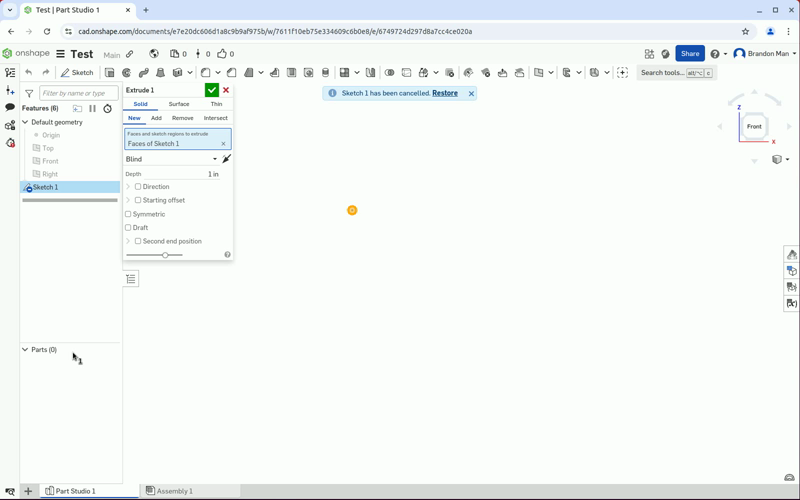
mouse_move(143, 106)
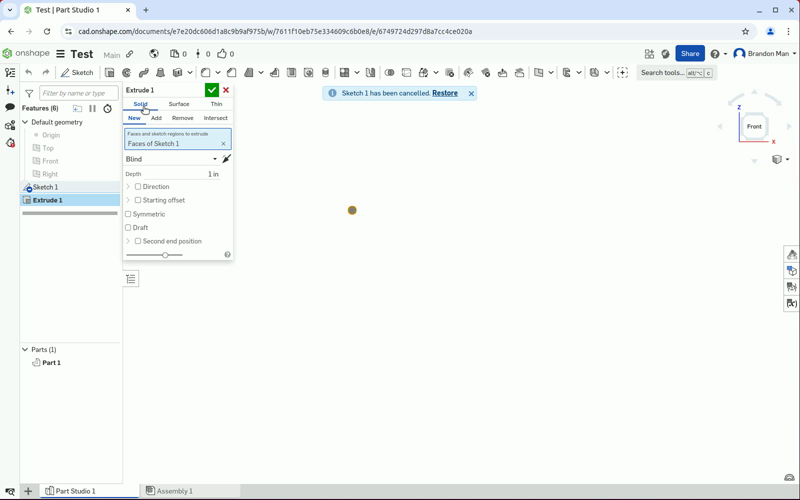
click(143, 106)
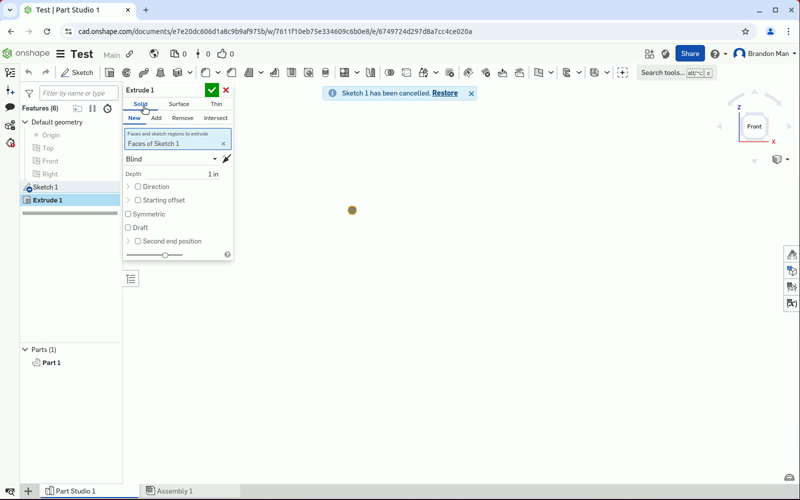
mouse_move(137, 120)
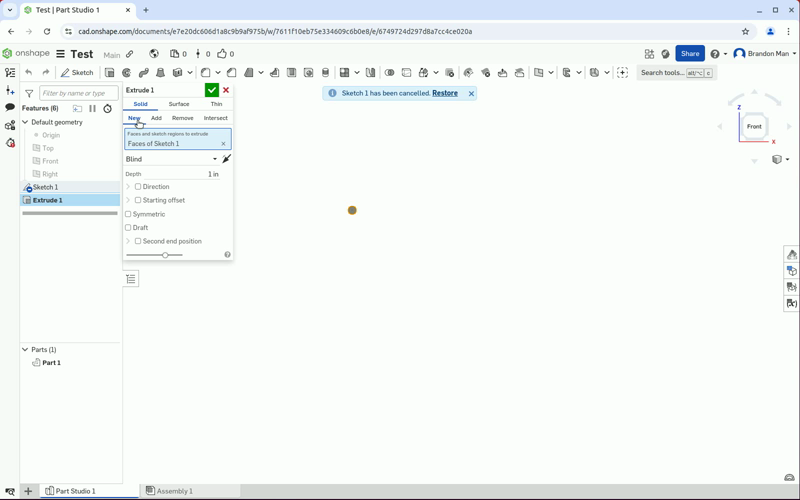
click(137, 120)
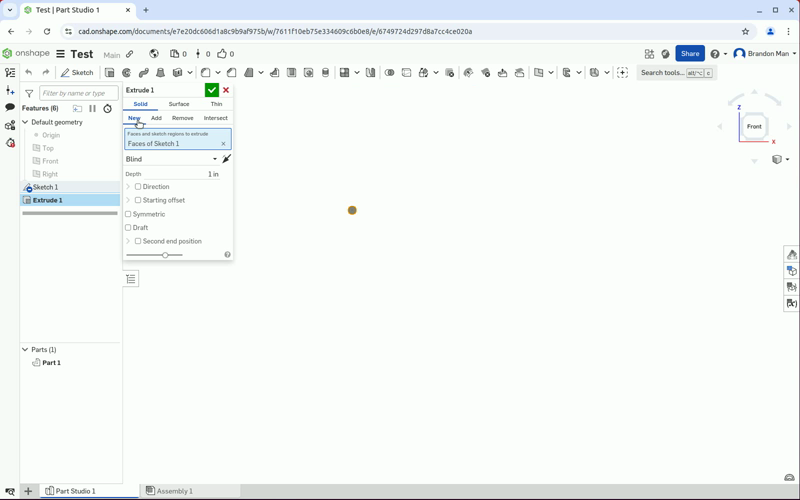
key(tab, 4)
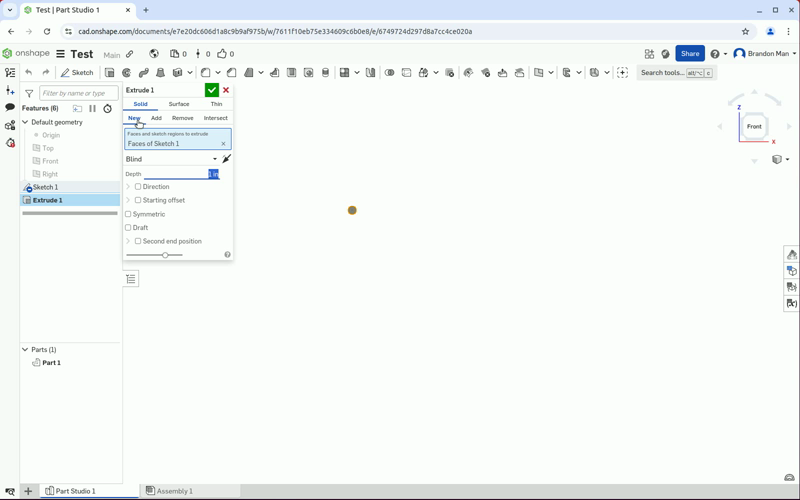
text(7.221)
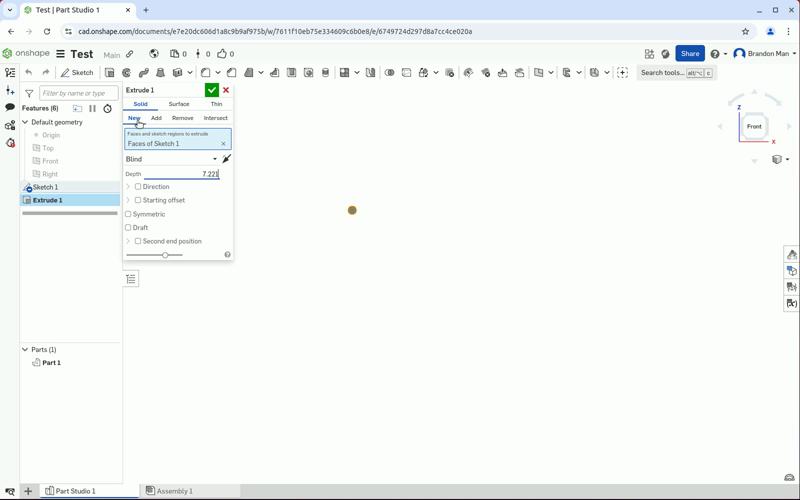
key(enter)
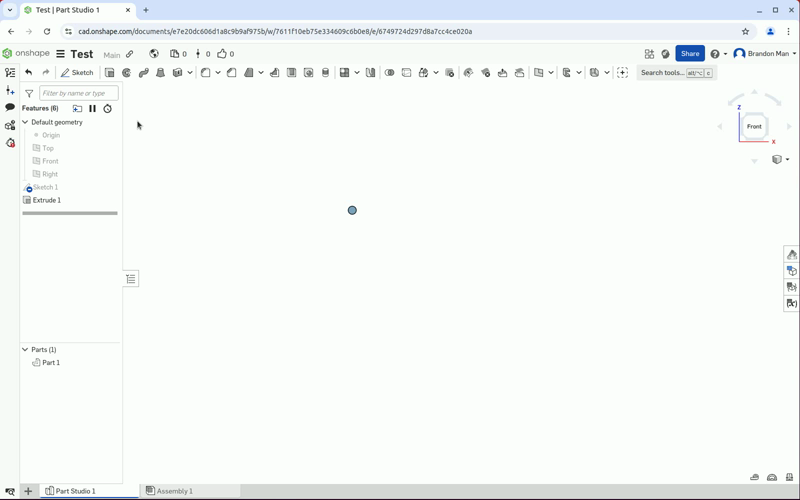
key(shift+h)
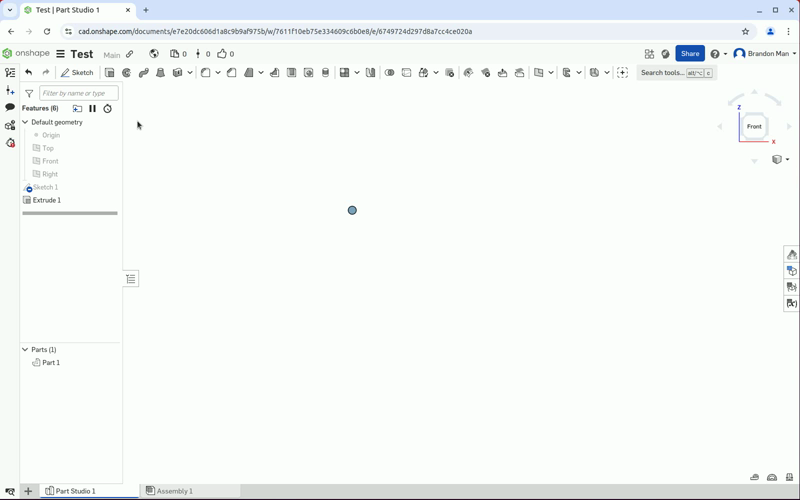
key(shift+h)
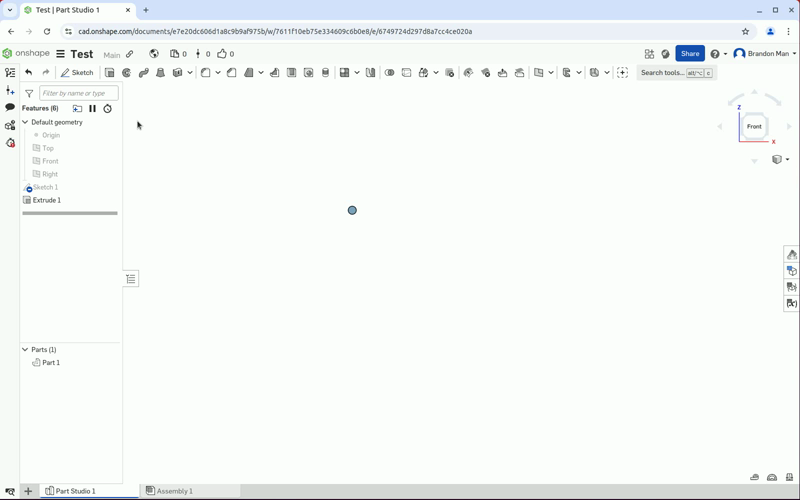
mouse_move(73, 189)
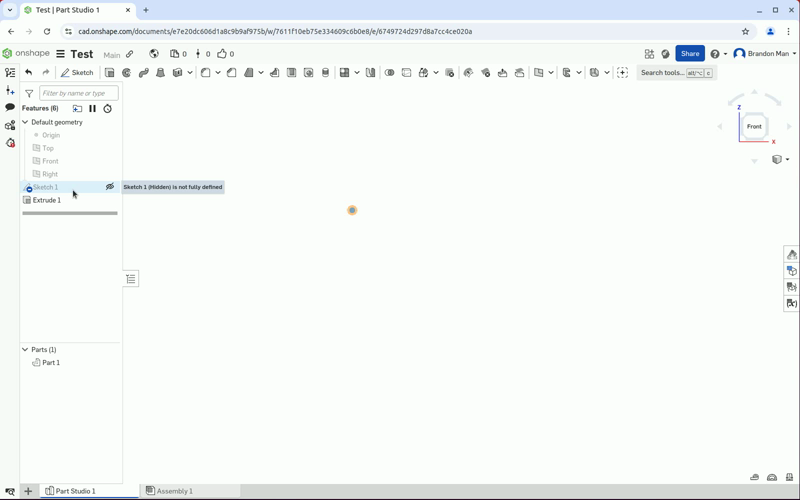
click(73, 189)
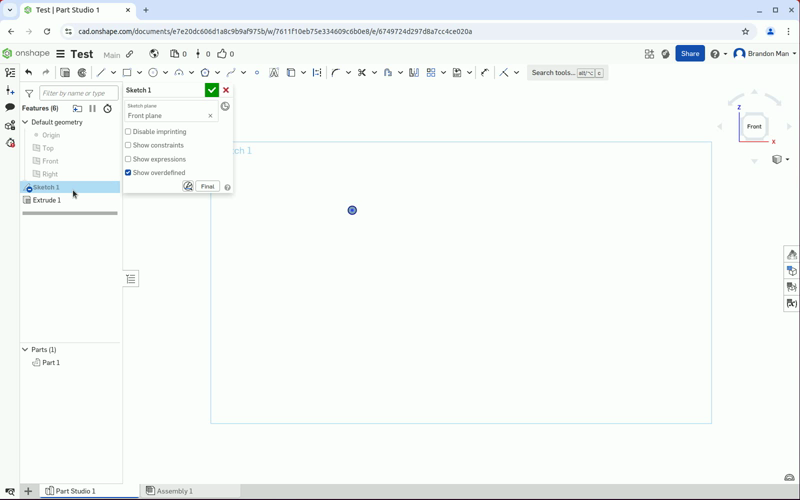
mouse_move(229, 92)
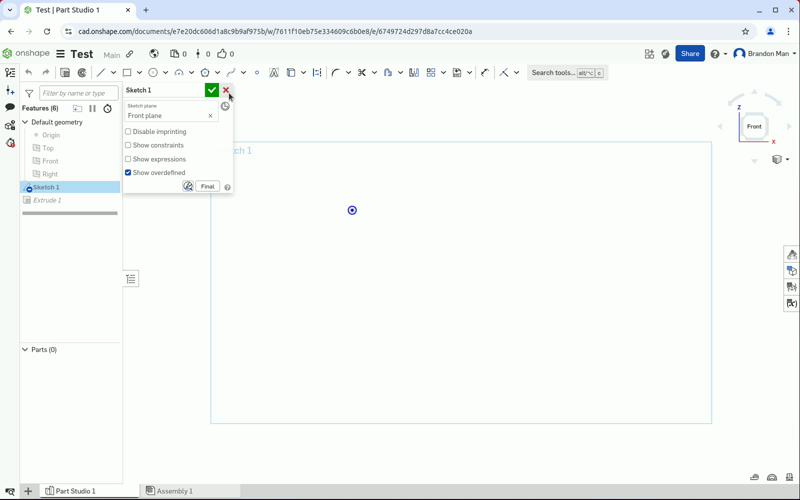
click(229, 92)
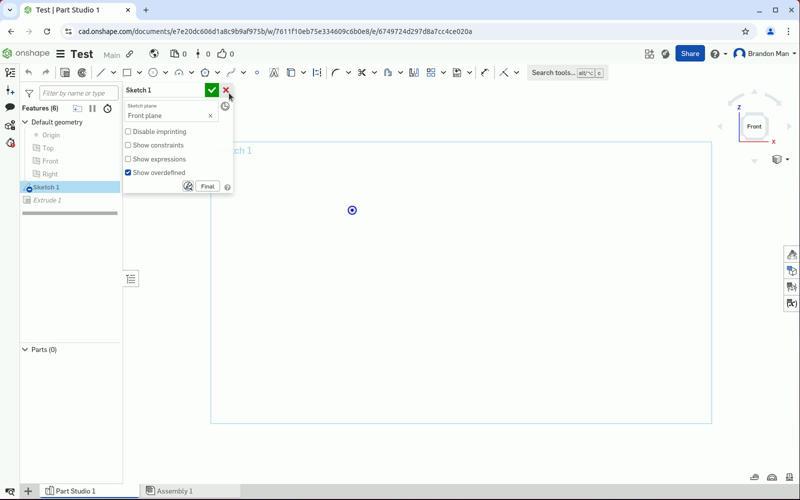
key(shift+s)
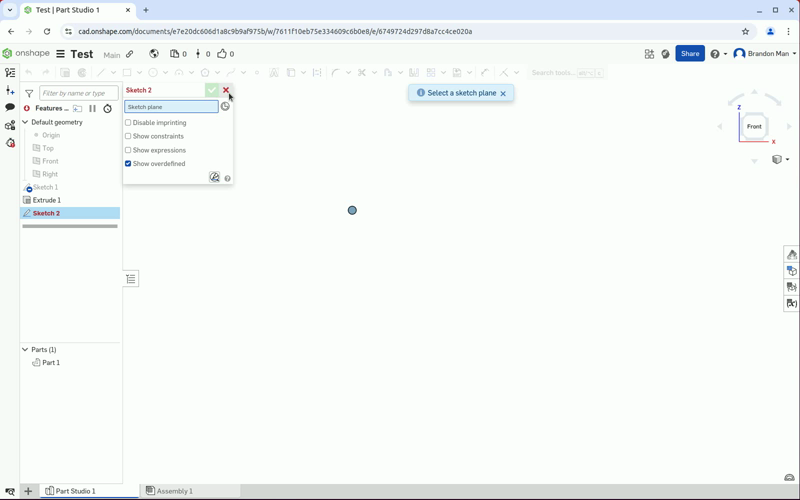
mouse_move(73, 163)
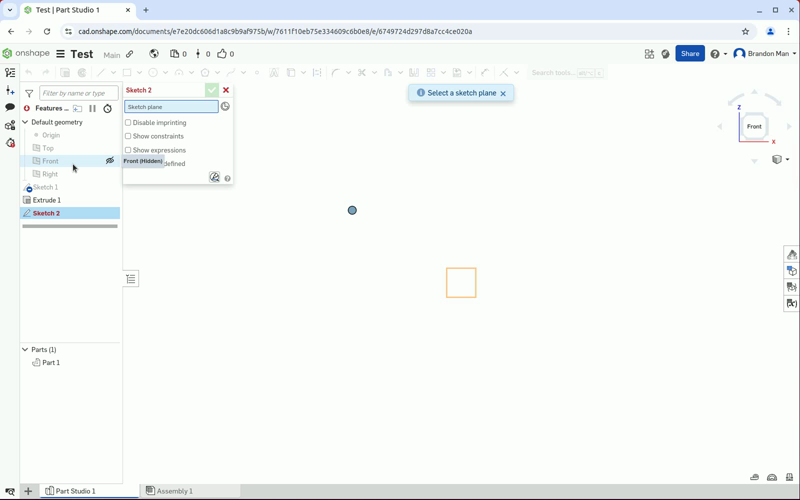
click(73, 163)
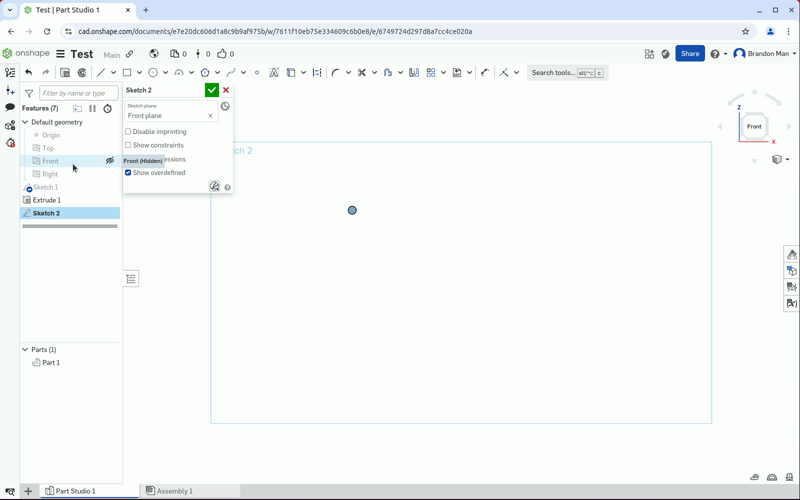
mouse_move(73, 352)
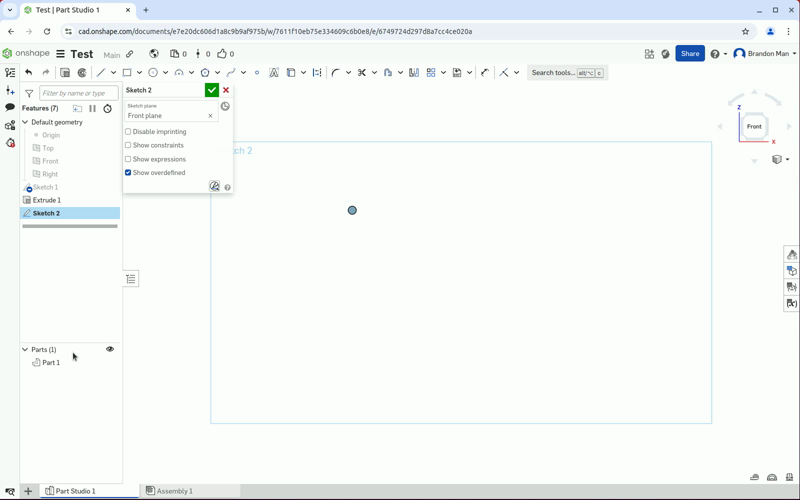
key(y)
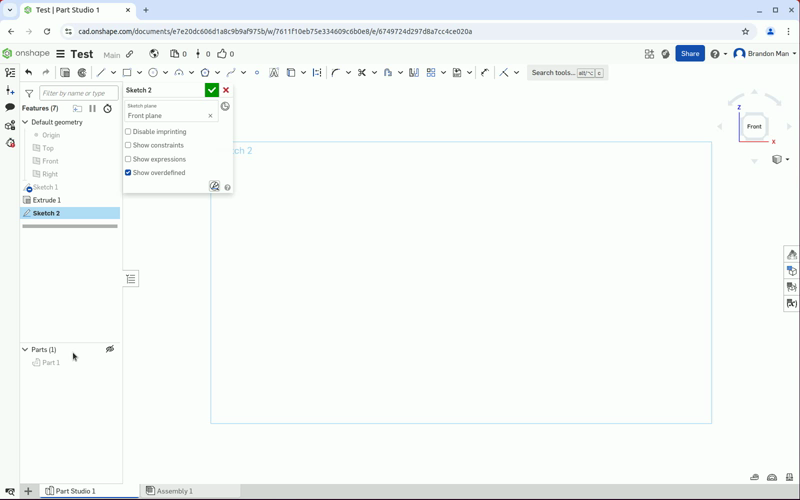
key(c)
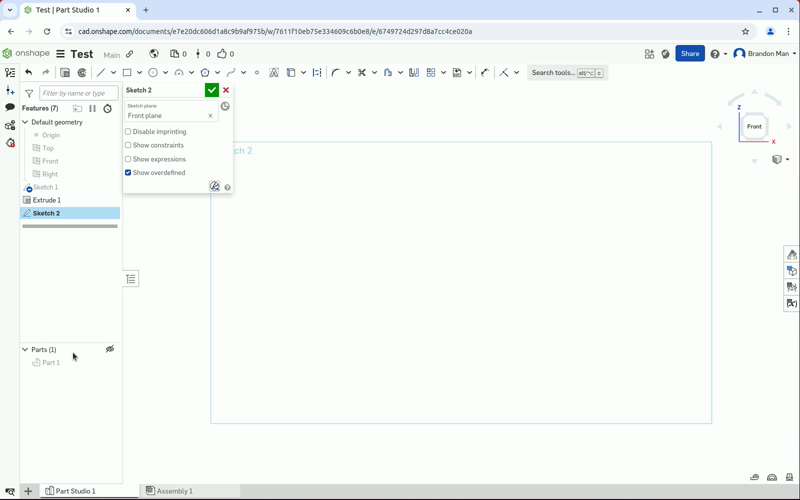
key_down(shift)
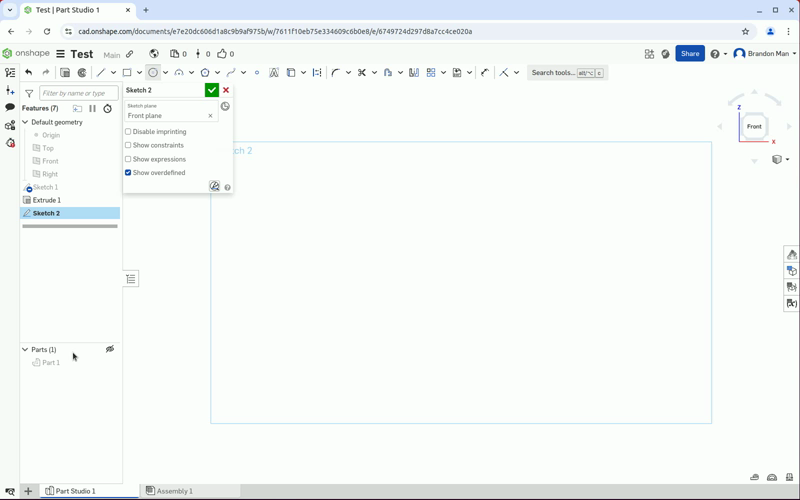
mouse_move(371, 265)
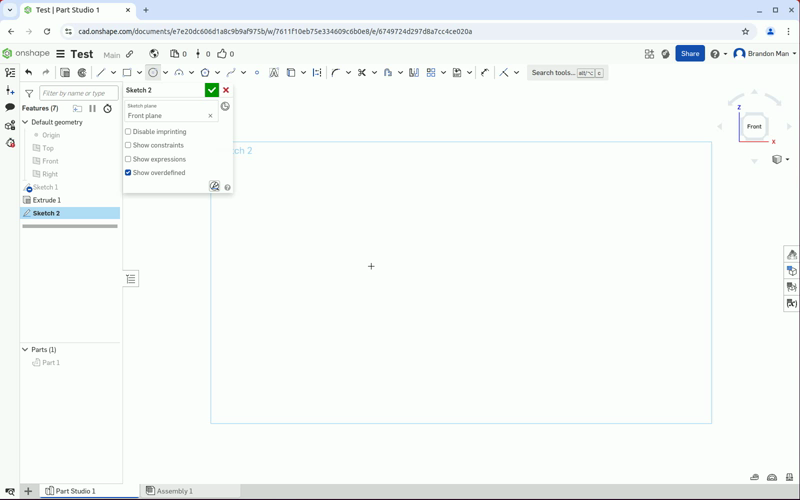
click(371, 265)
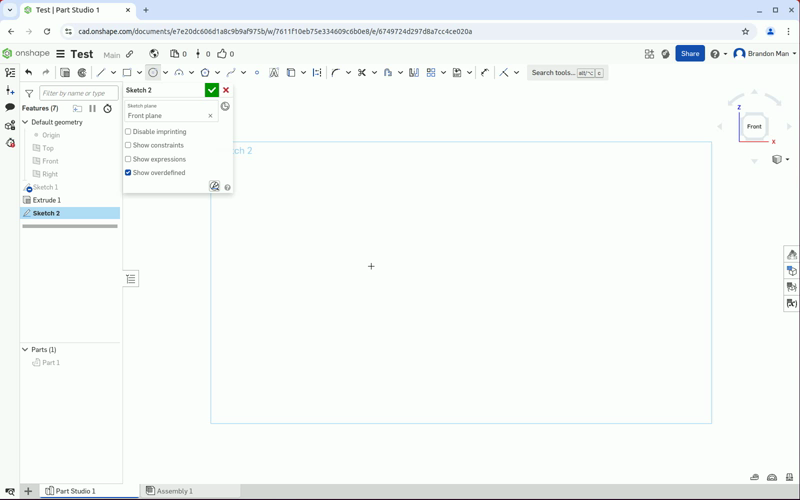
key_up(shift)
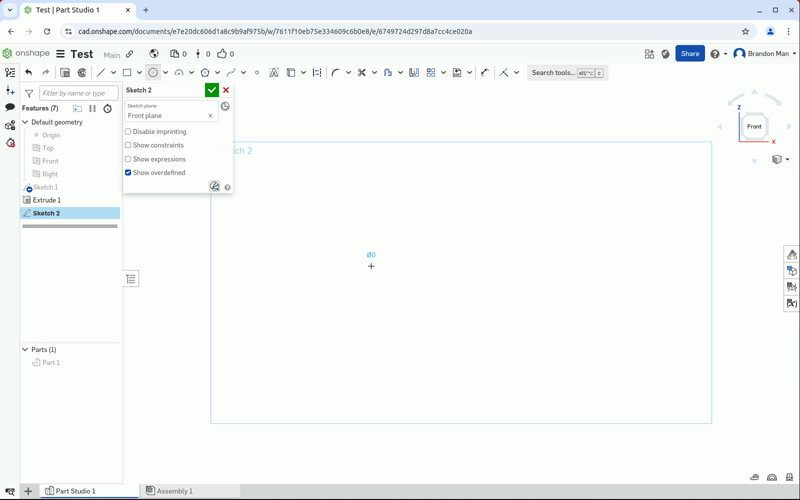
mouse_move(374, 265)
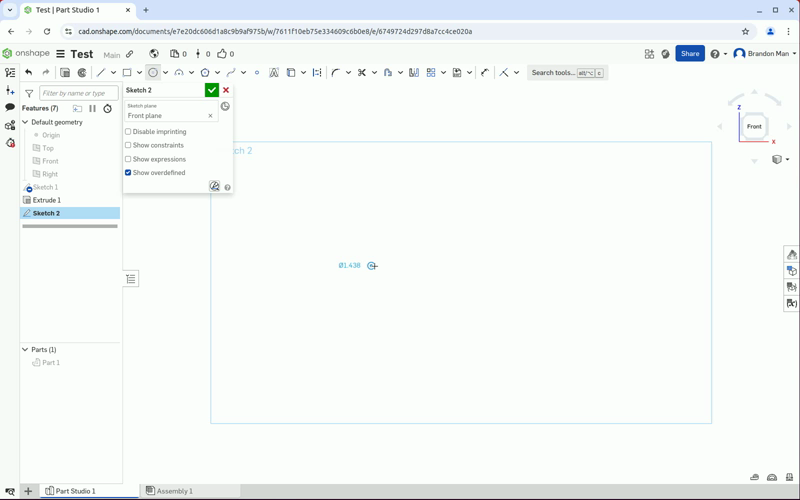
click(374, 265)
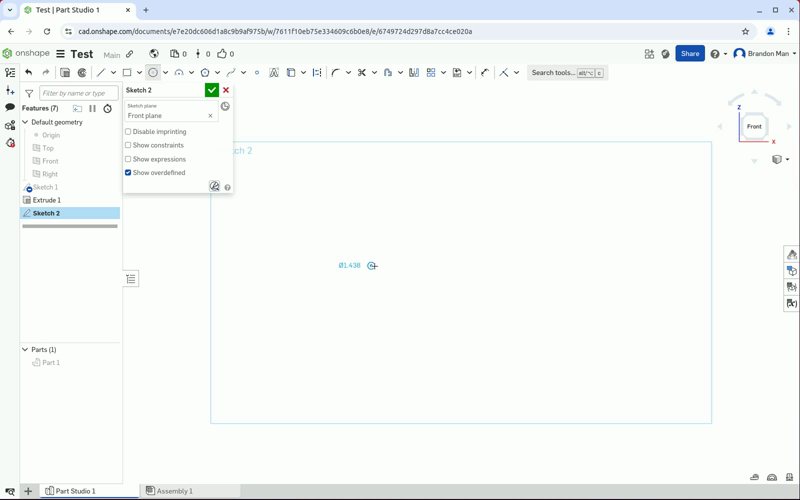
key(esc)
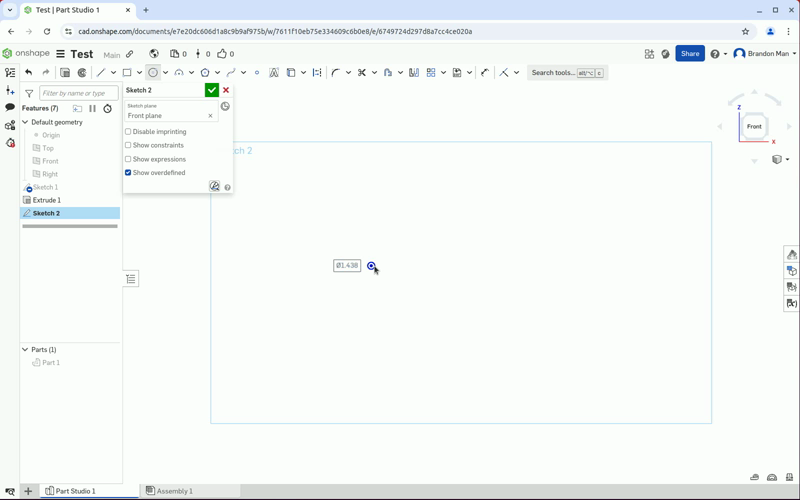
mouse_move(368, 264)
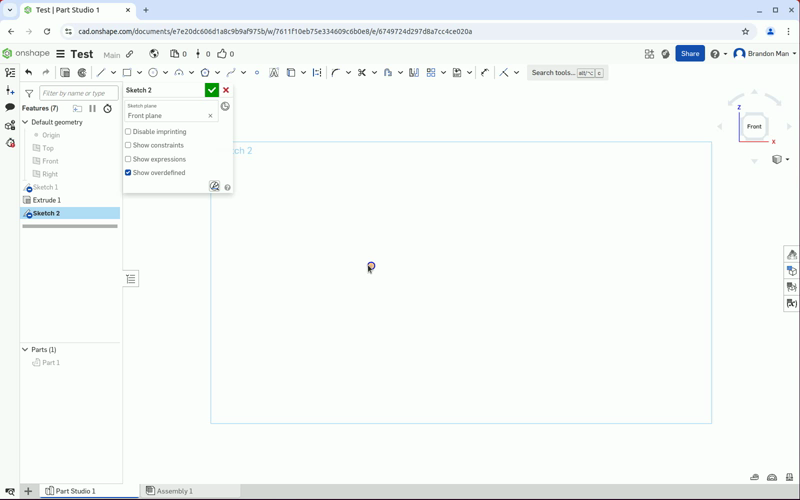
scroll(6)
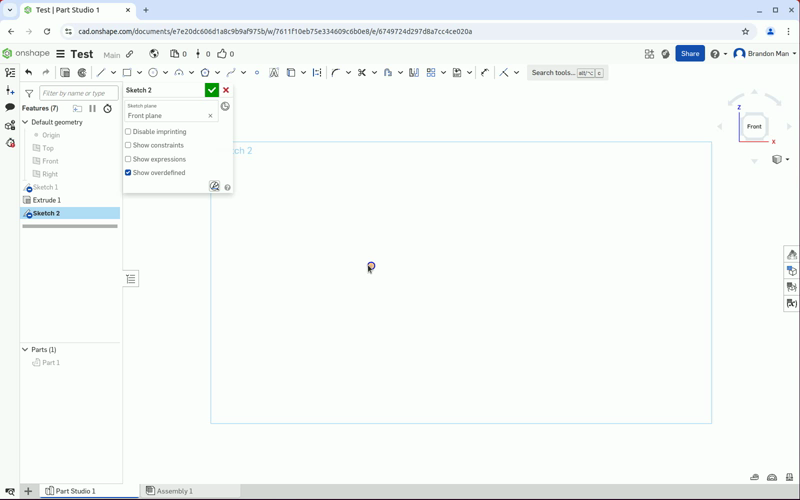
scroll(6)
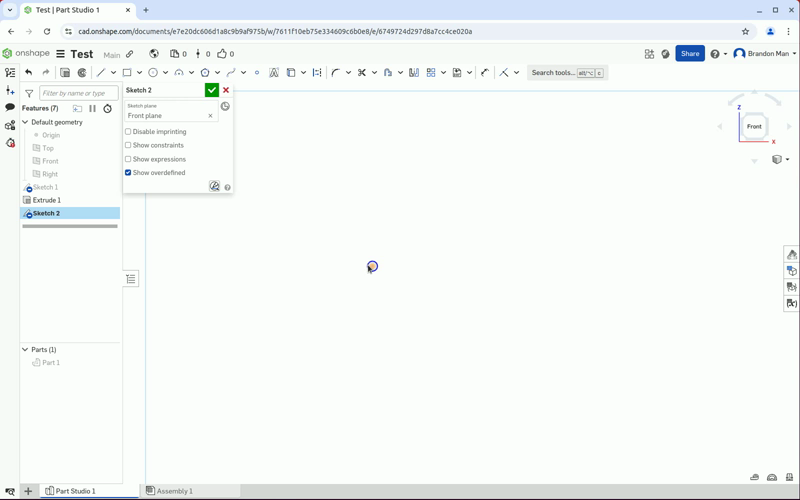
scroll(6)
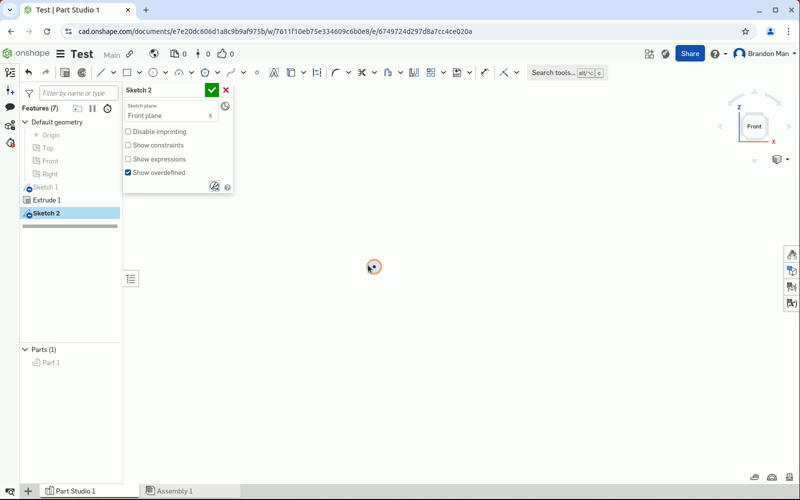
scroll(6)
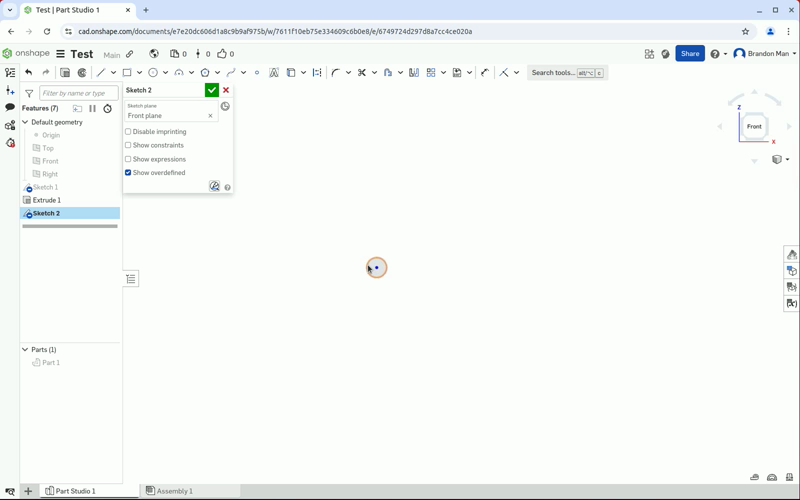
scroll(6)
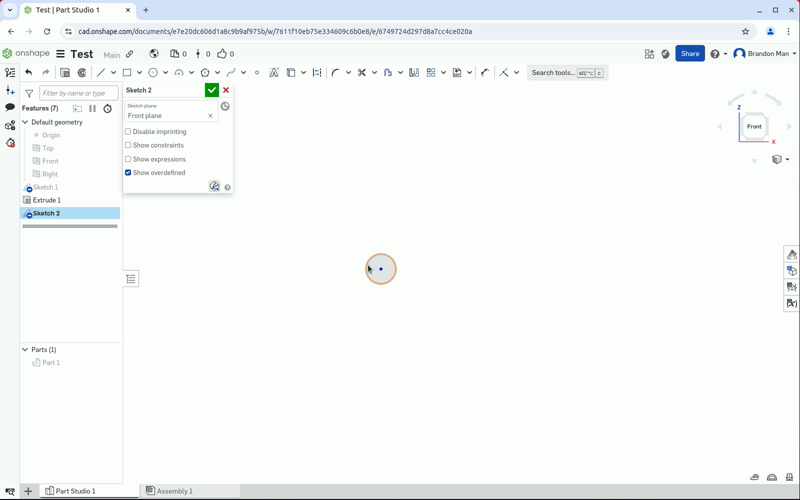
scroll(6)
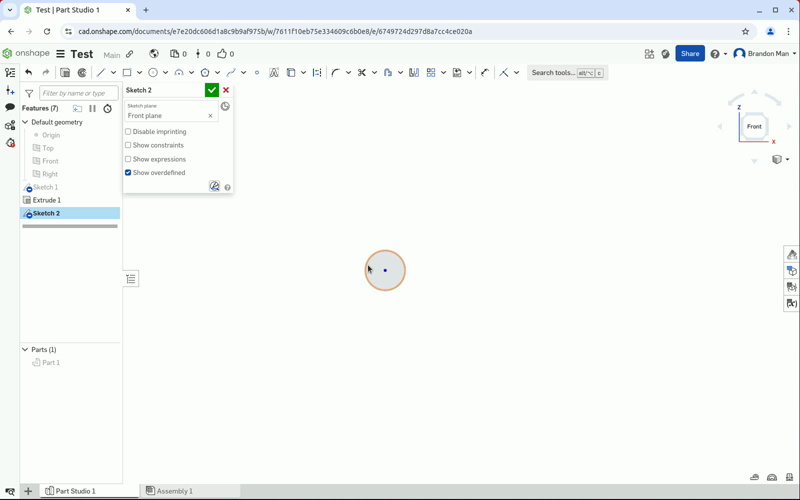
scroll(6)
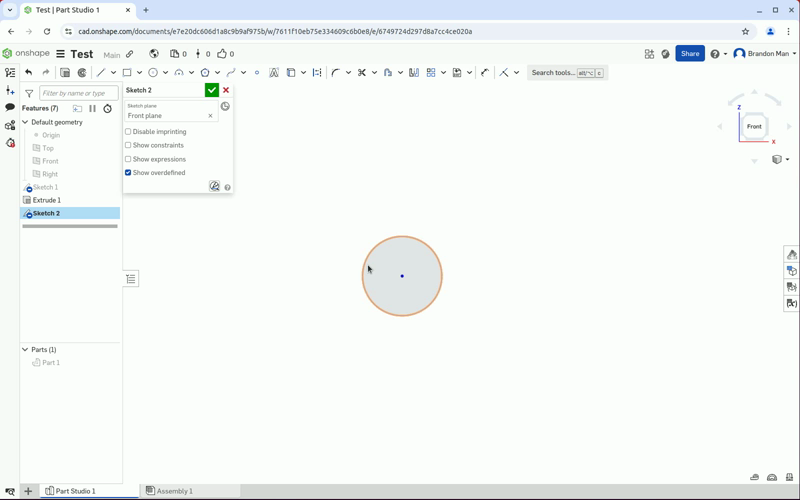
click(368, 264)
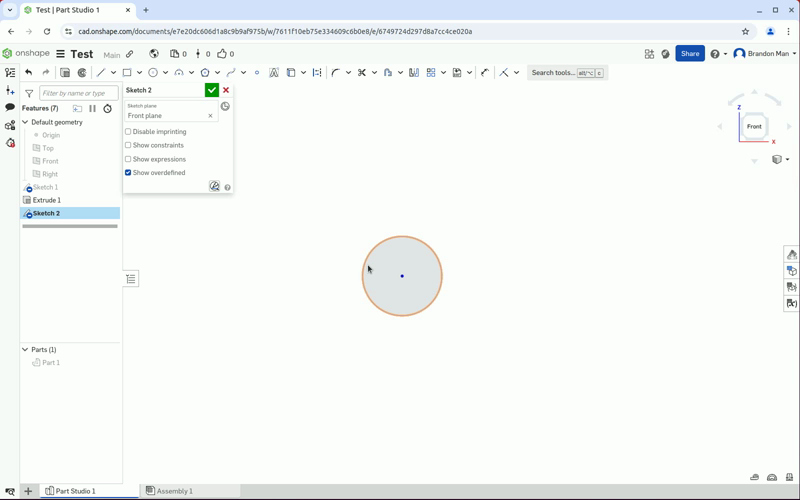
scroll(-6)
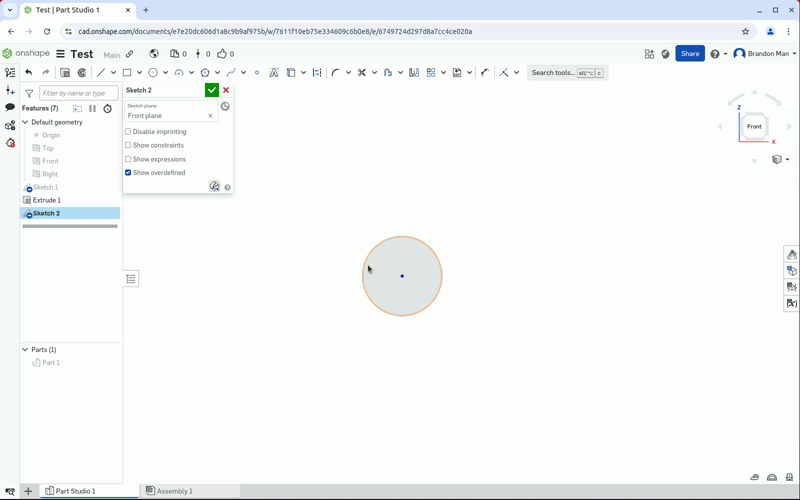
scroll(-6)
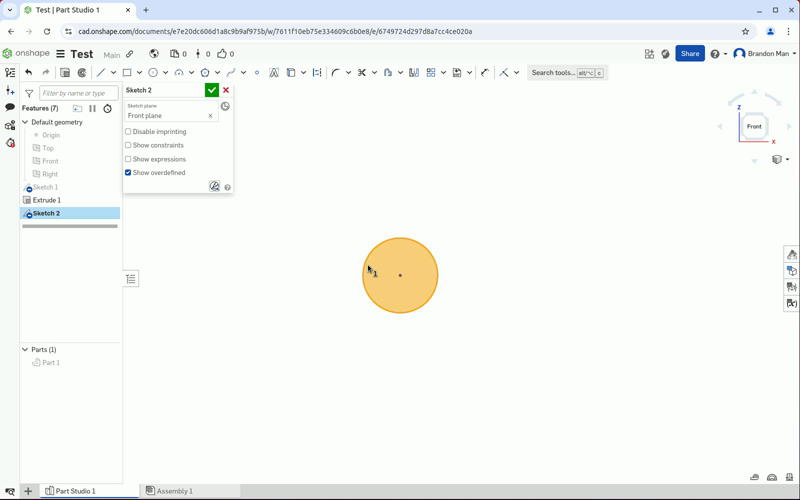
scroll(-6)
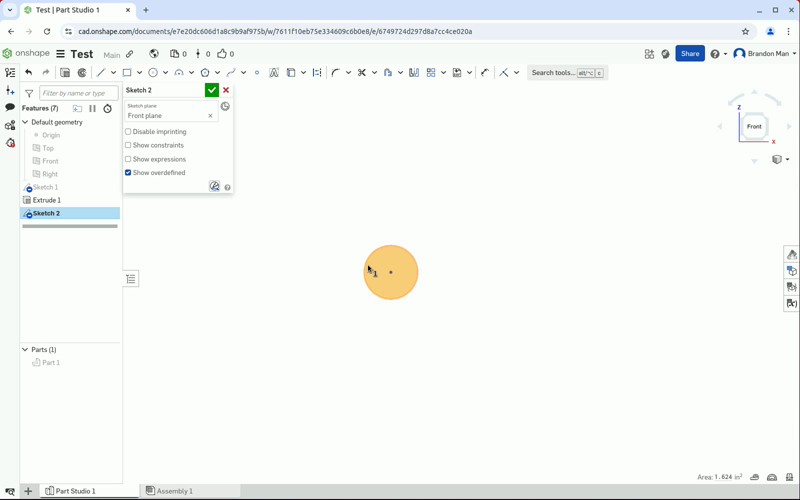
scroll(-6)
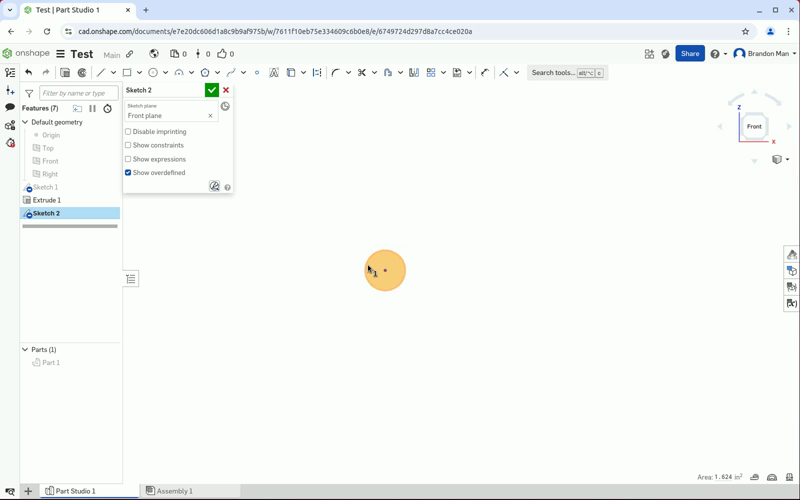
scroll(-6)
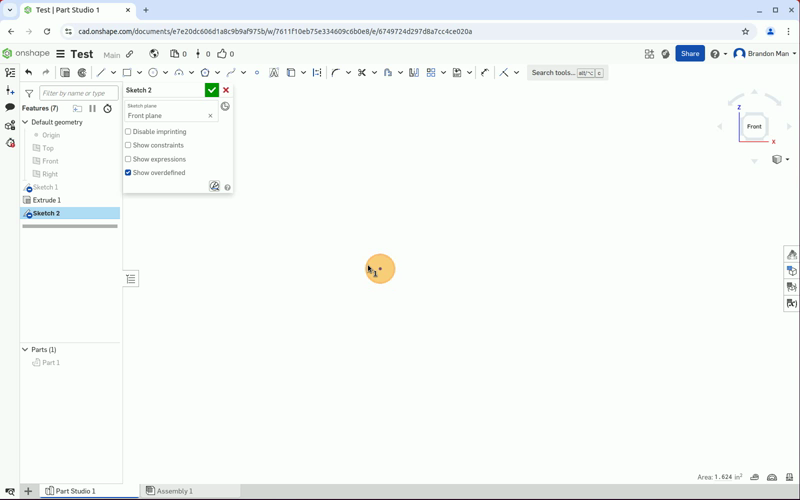
scroll(-6)
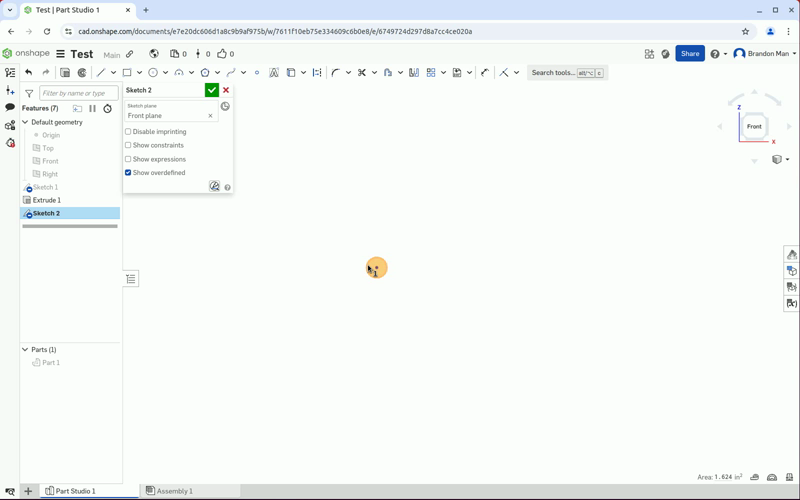
scroll(-6)
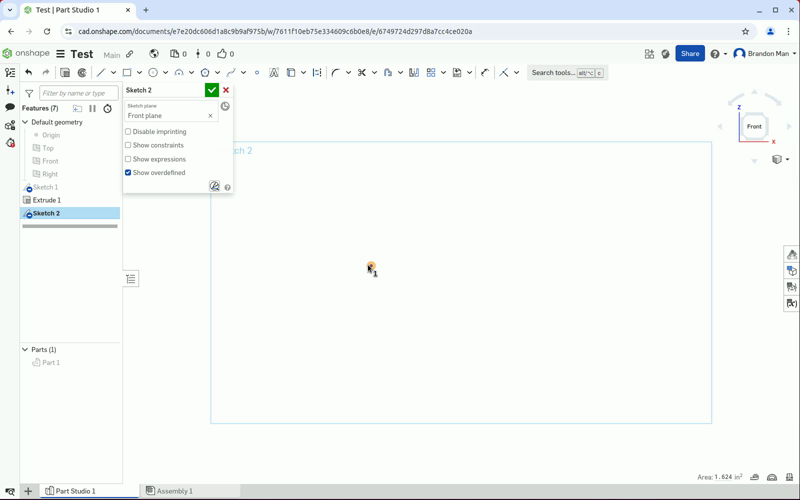
mouse_move(73, 352)
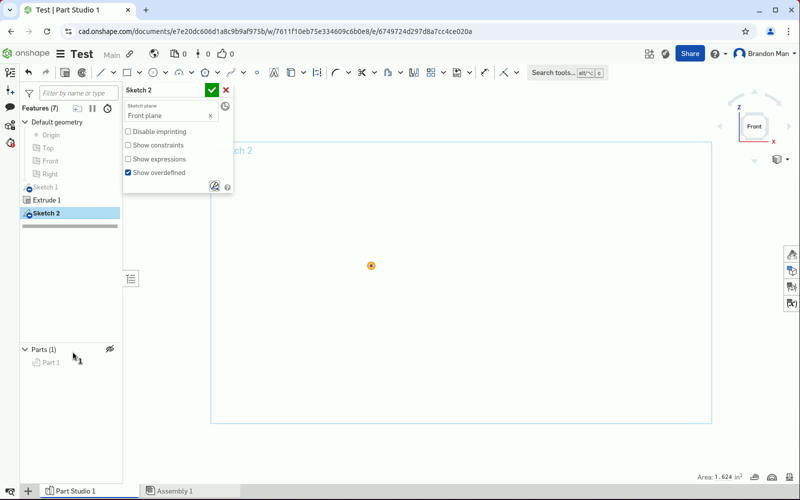
key(shift+y)
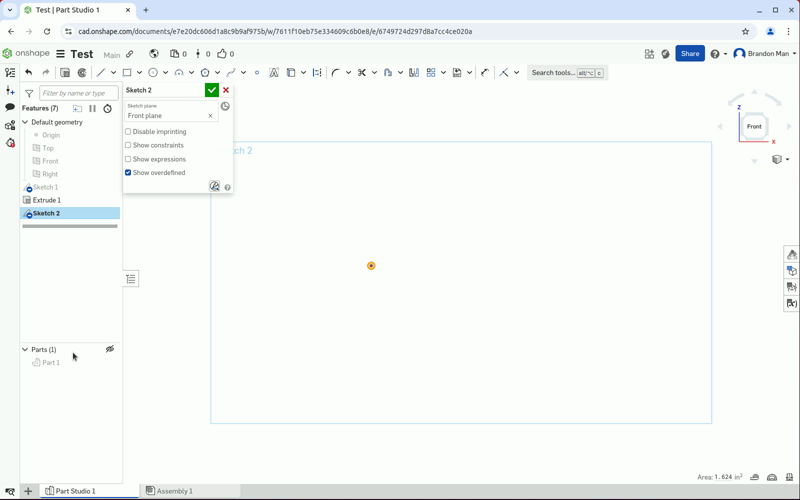
key(shift+e)
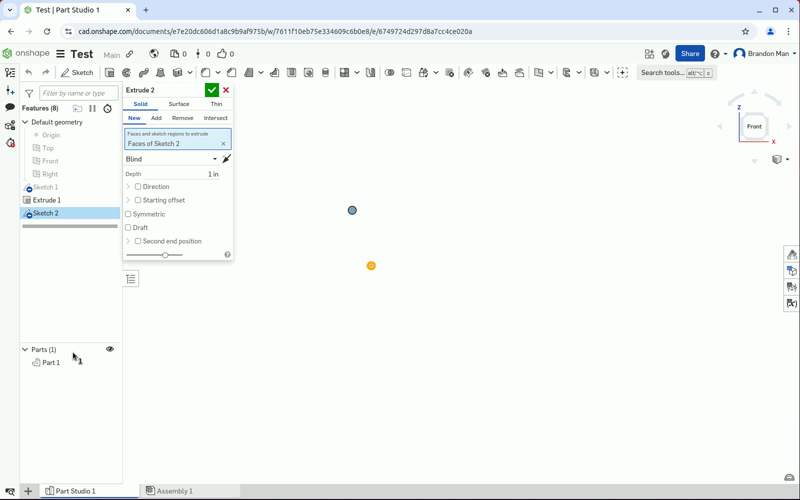
mouse_move(143, 106)
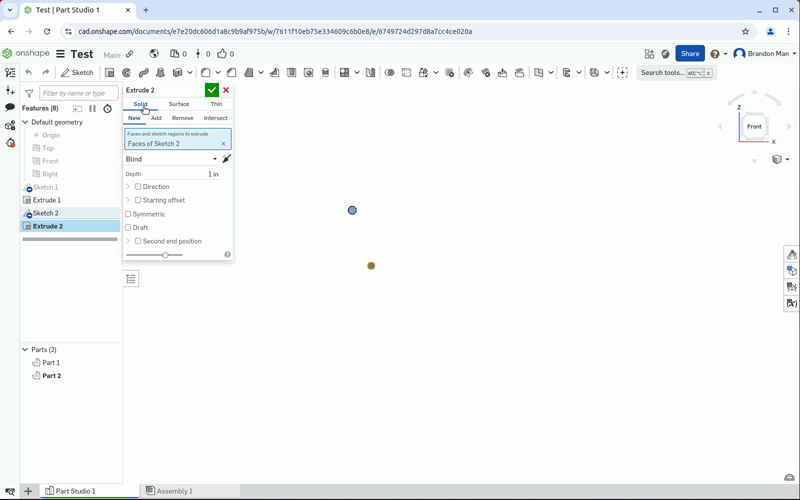
click(143, 106)
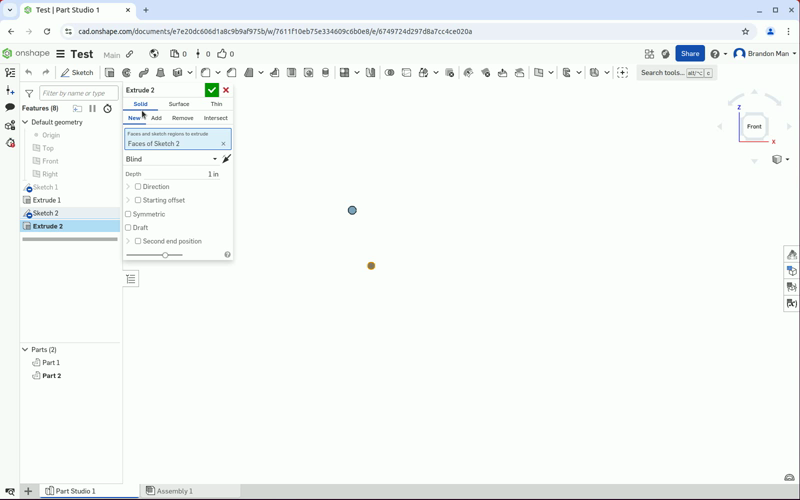
mouse_move(137, 120)
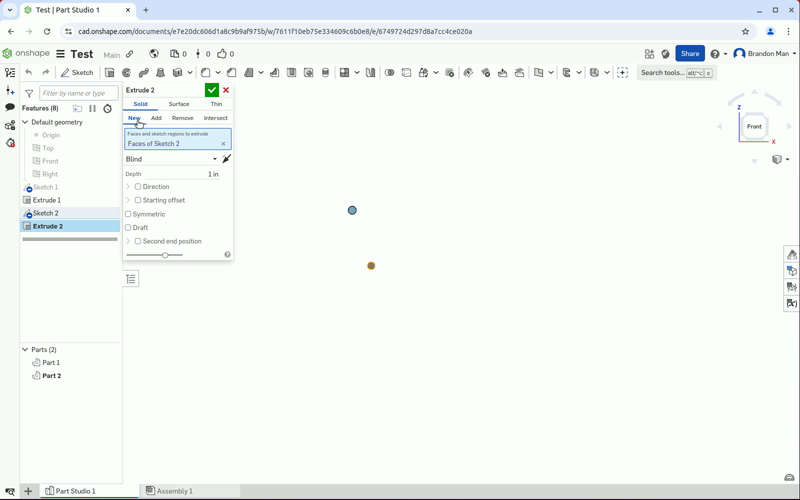
click(137, 120)
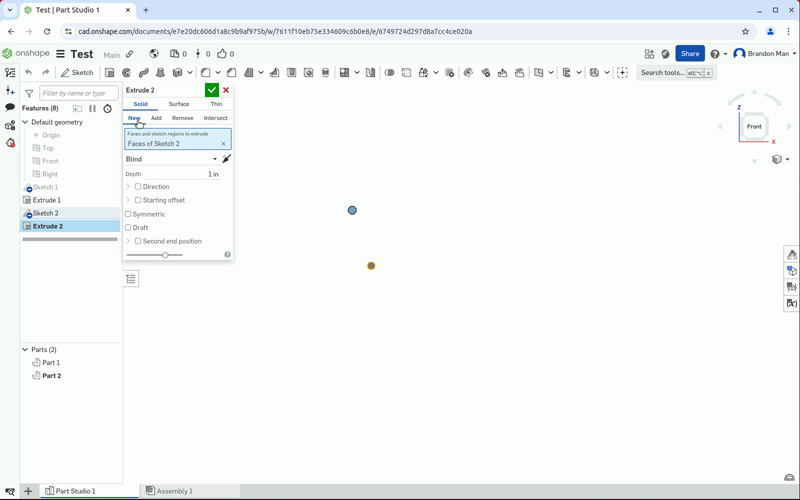
key(tab, 4)
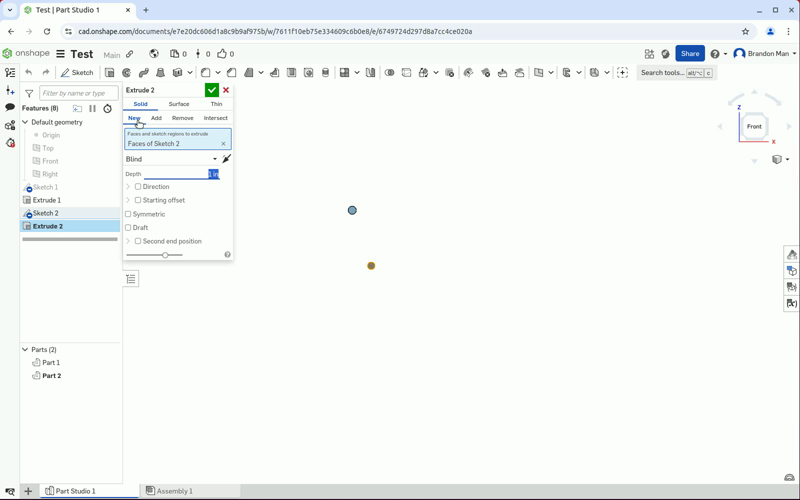
text(7.221)
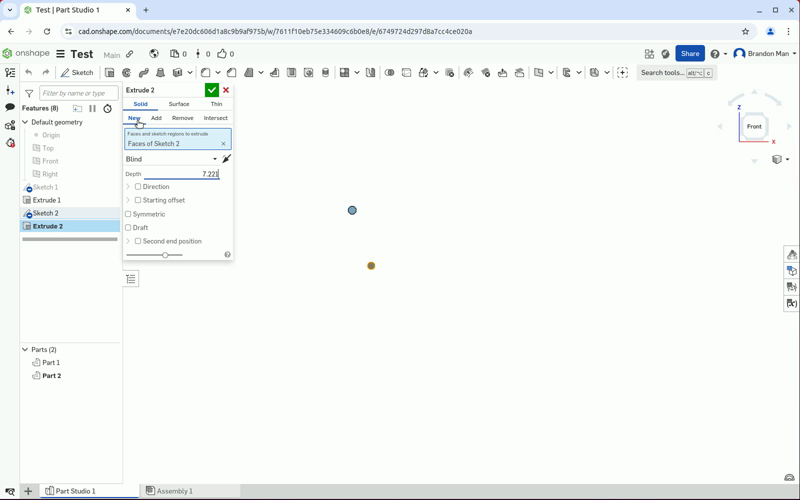
key(enter)
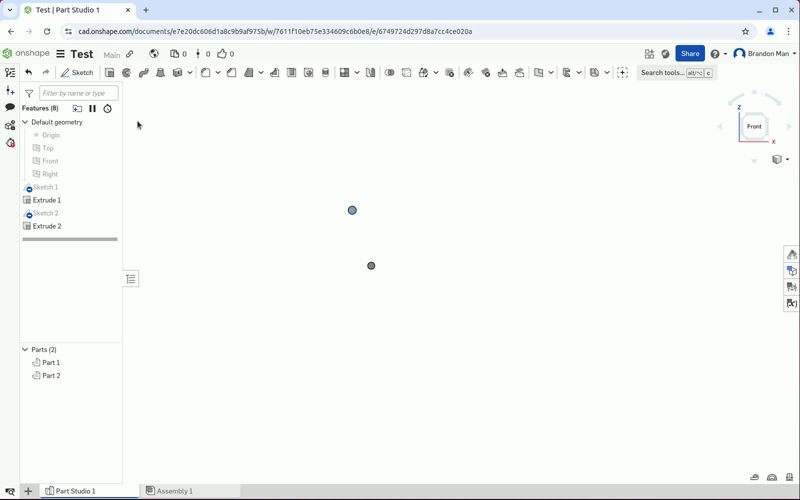
key(shift+h)
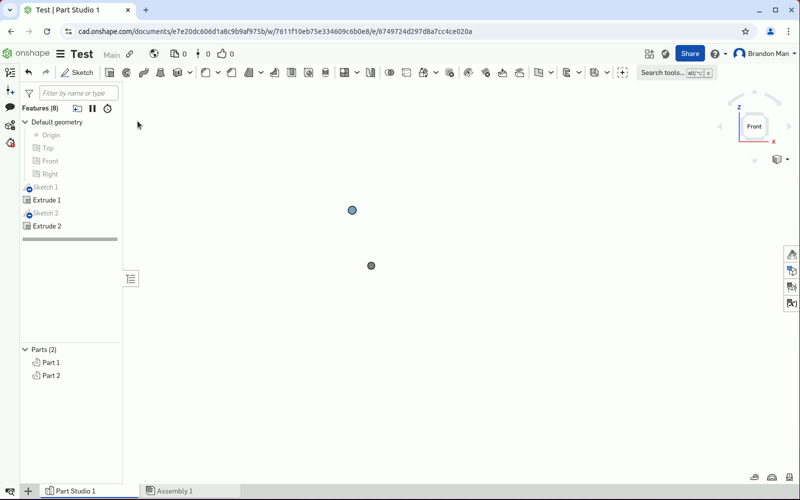
key(shift+h)
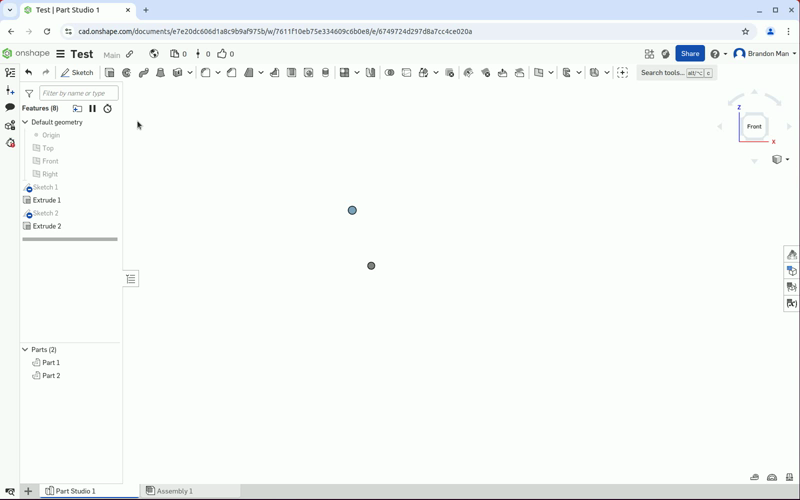
mouse_move(73, 189)
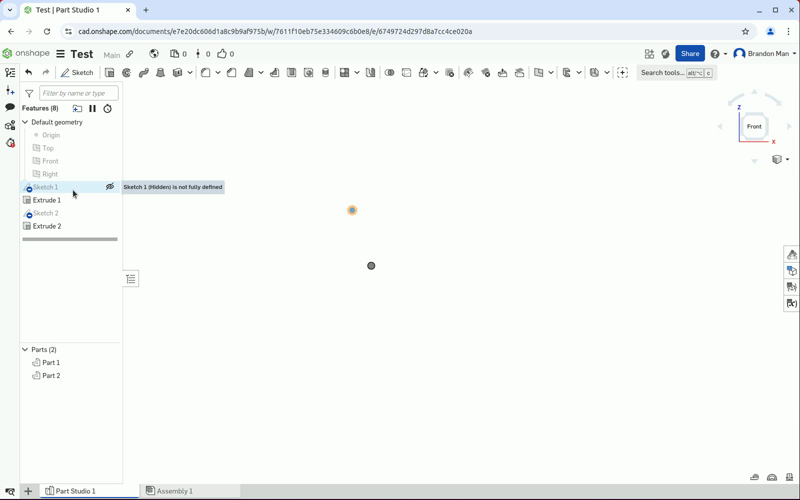
click(73, 189)
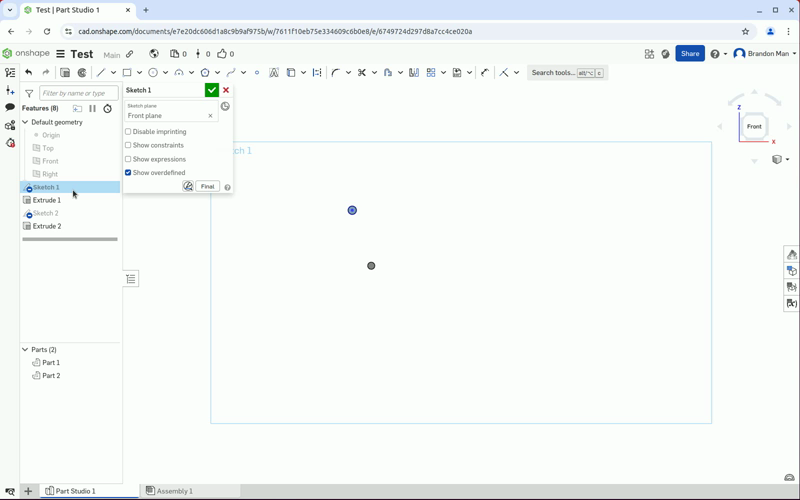
mouse_move(229, 92)
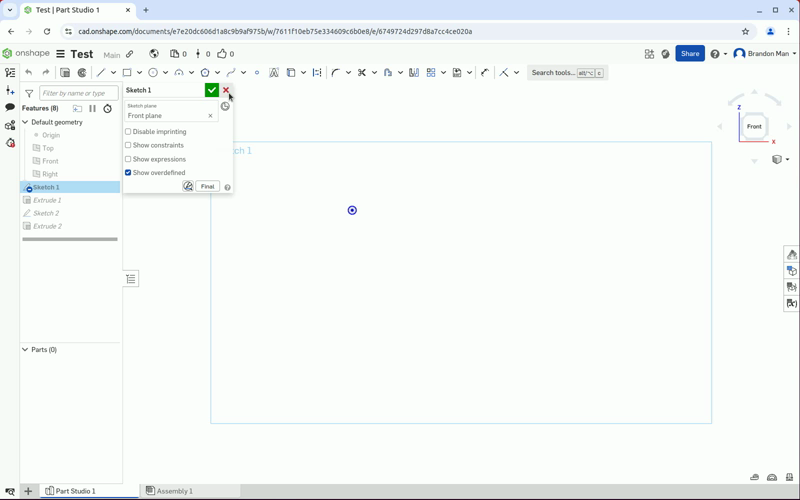
click(229, 92)
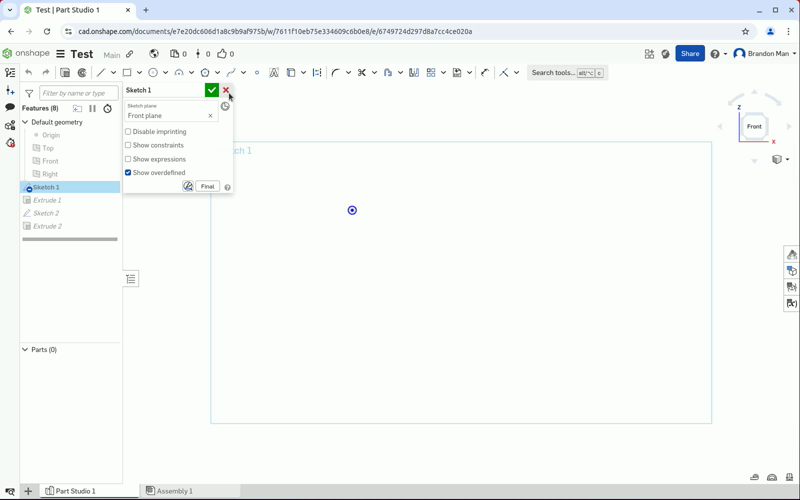
key(shift+s)
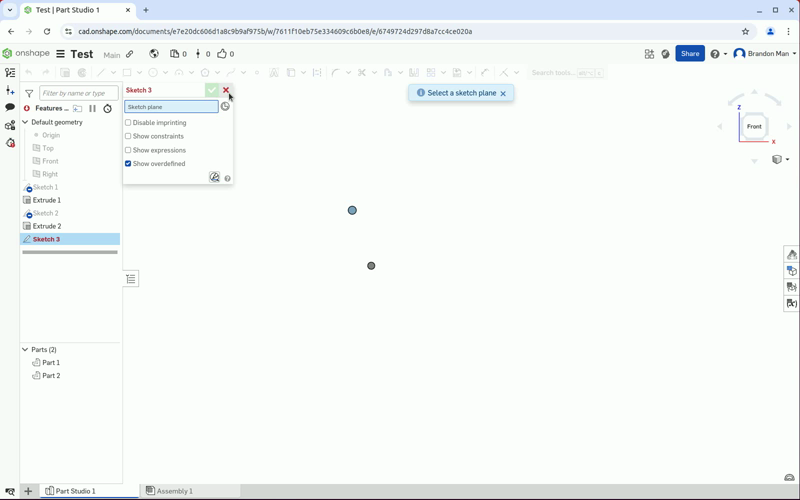
mouse_move(73, 163)
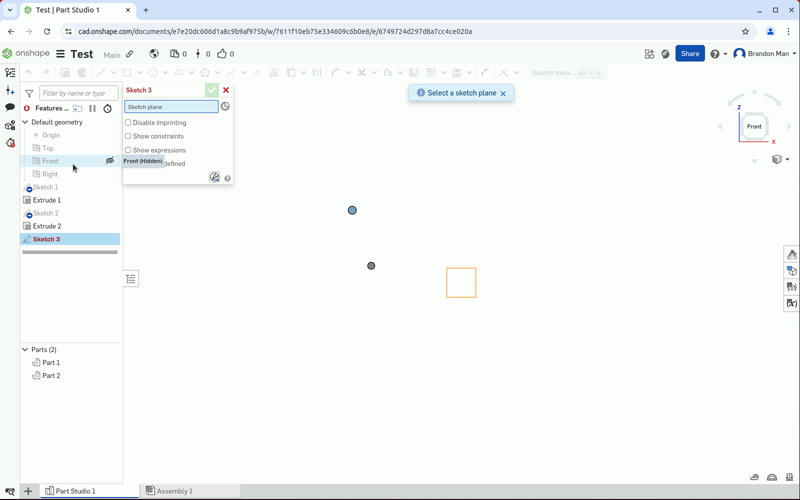
click(73, 163)
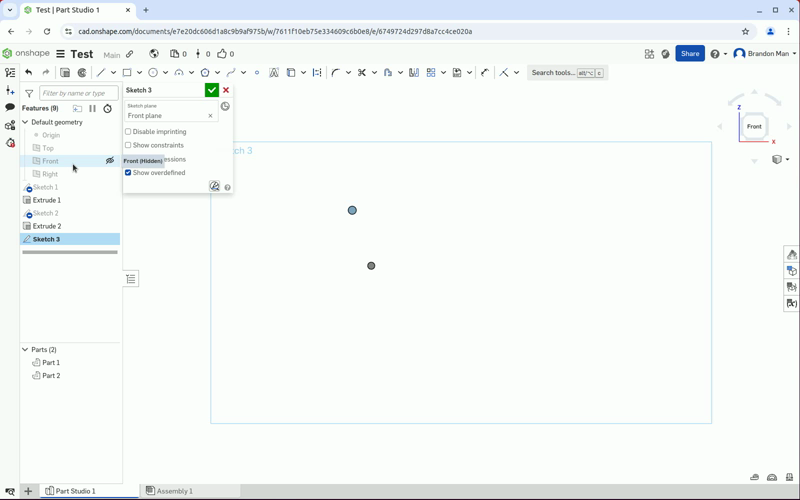
mouse_move(73, 352)
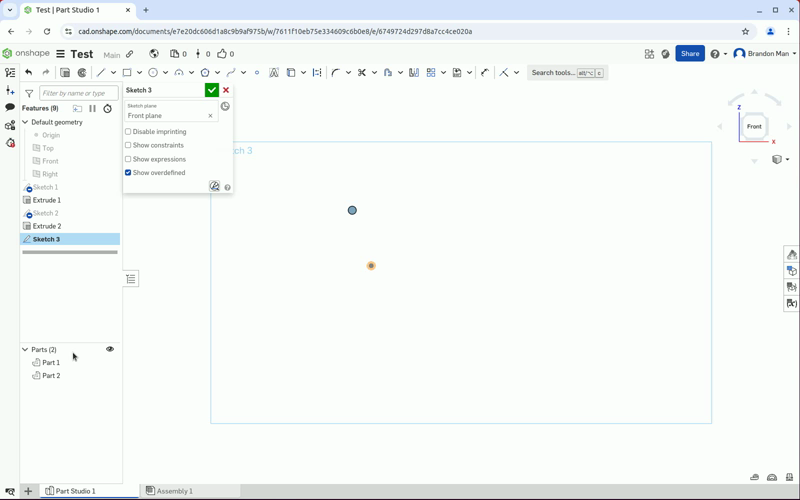
key(y)
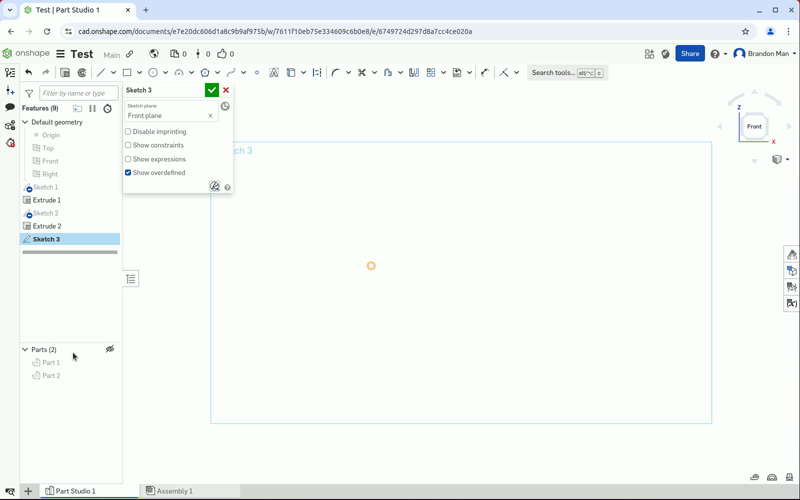
key(c)
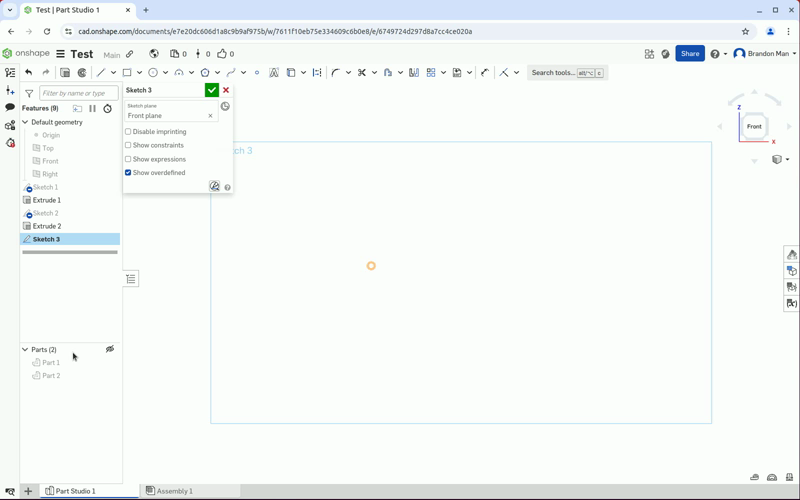
key_down(shift)
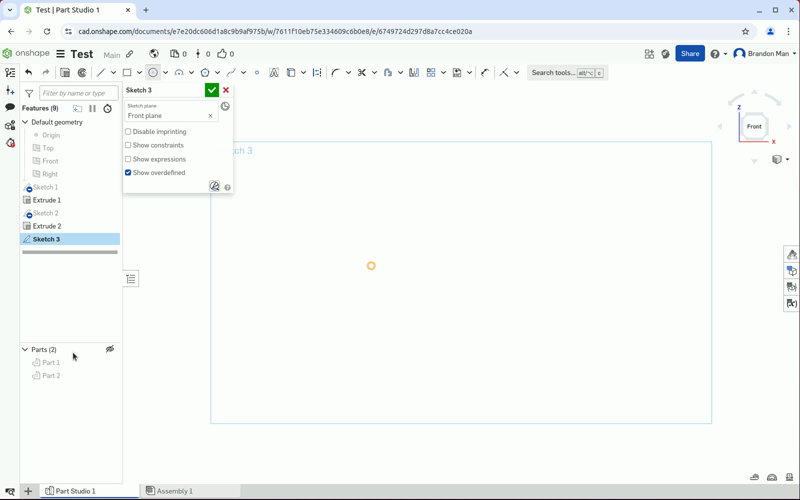
mouse_move(424, 232)
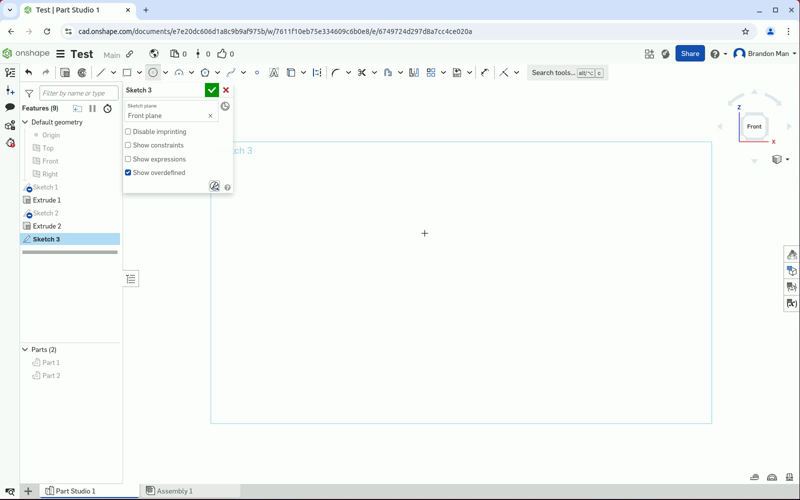
click(424, 232)
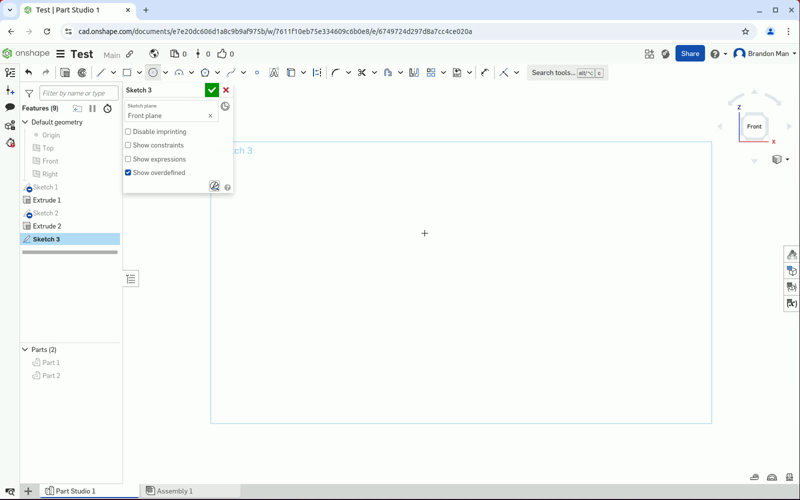
key_up(shift)
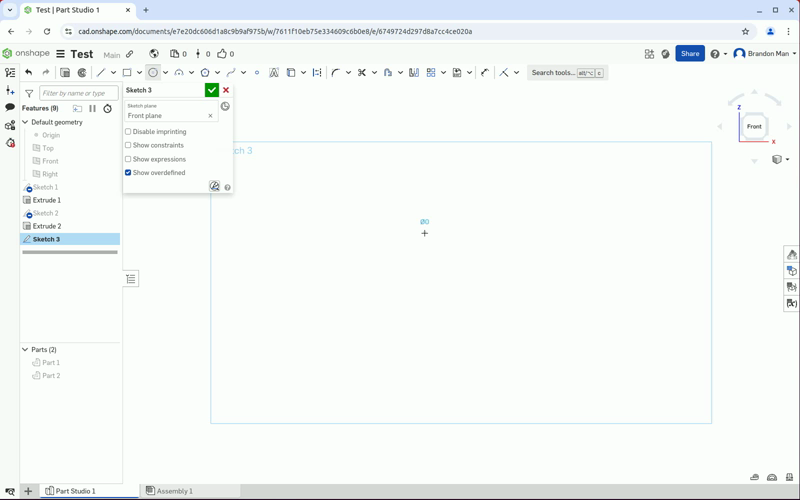
mouse_move(428, 232)
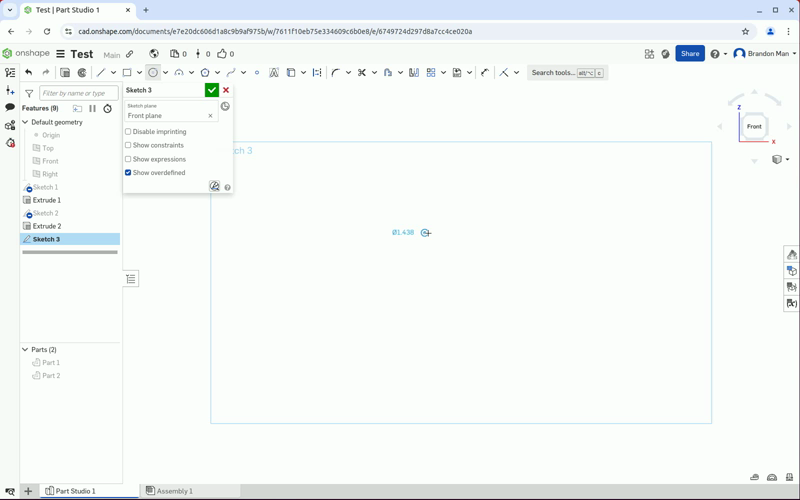
click(428, 232)
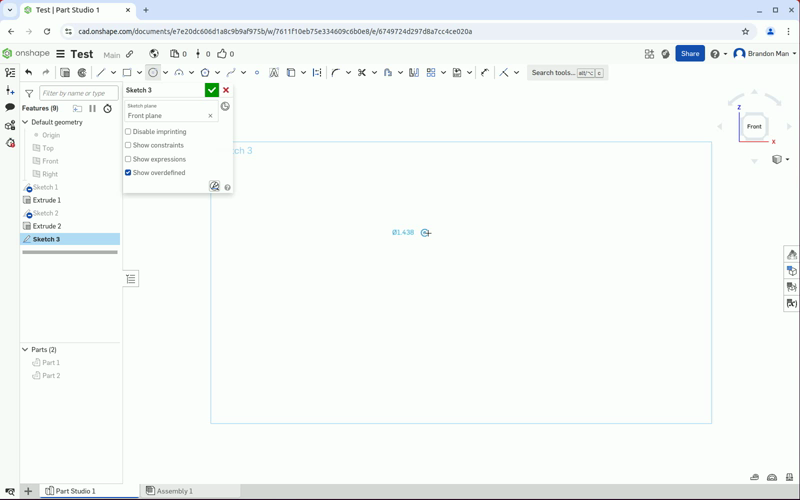
key(esc)
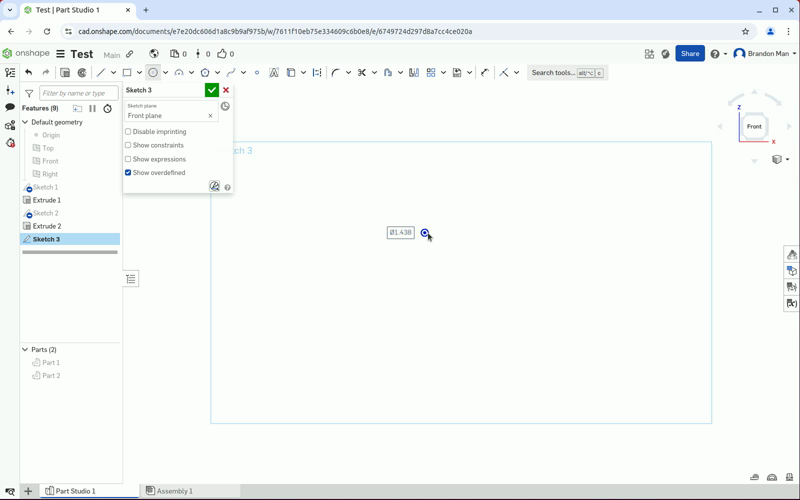
mouse_move(422, 235)
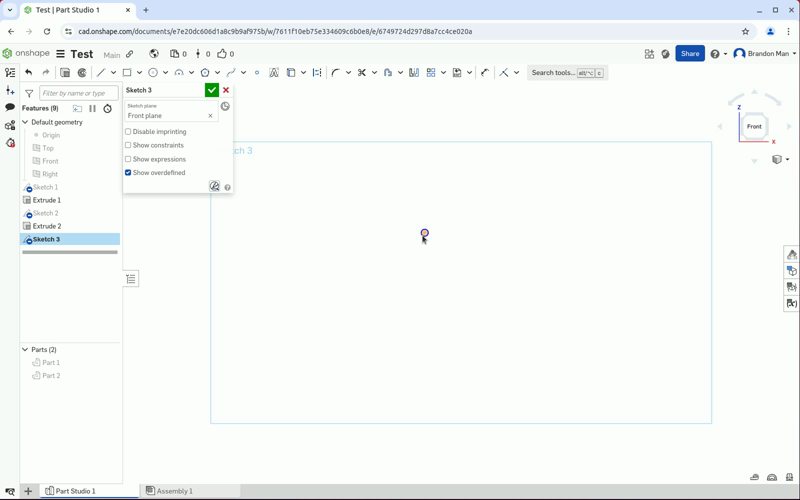
scroll(6)
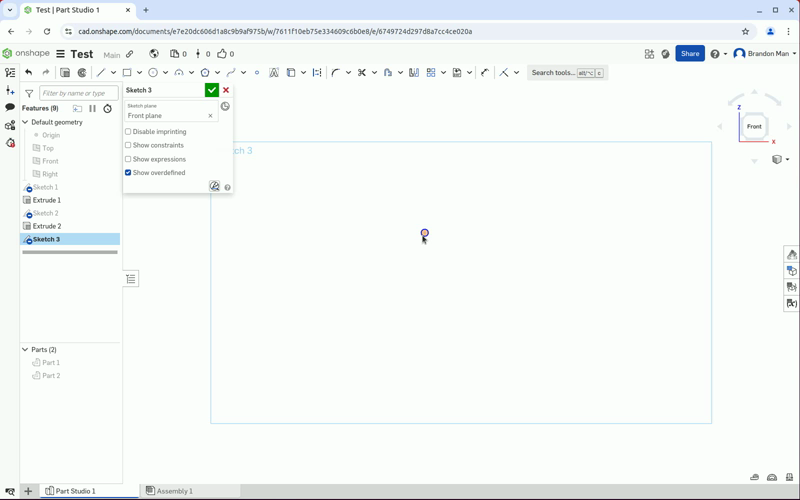
scroll(6)
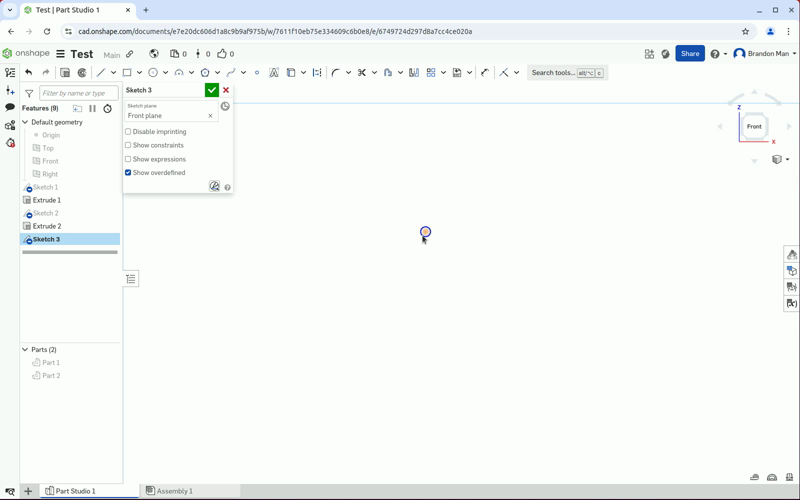
scroll(6)
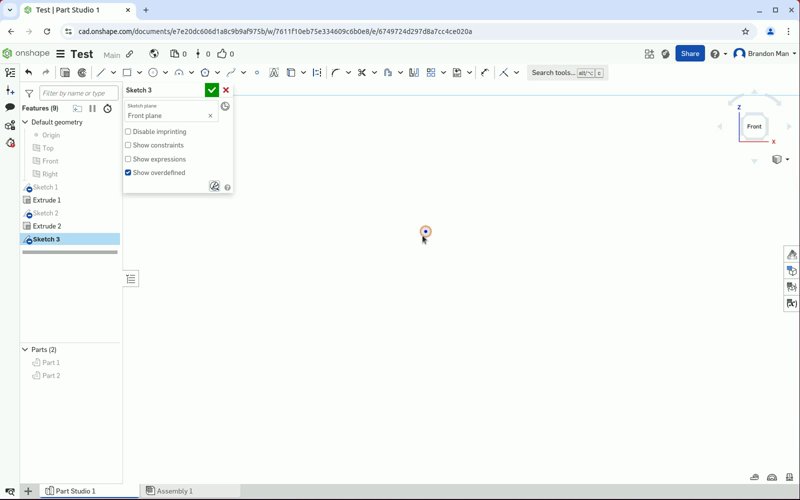
scroll(6)
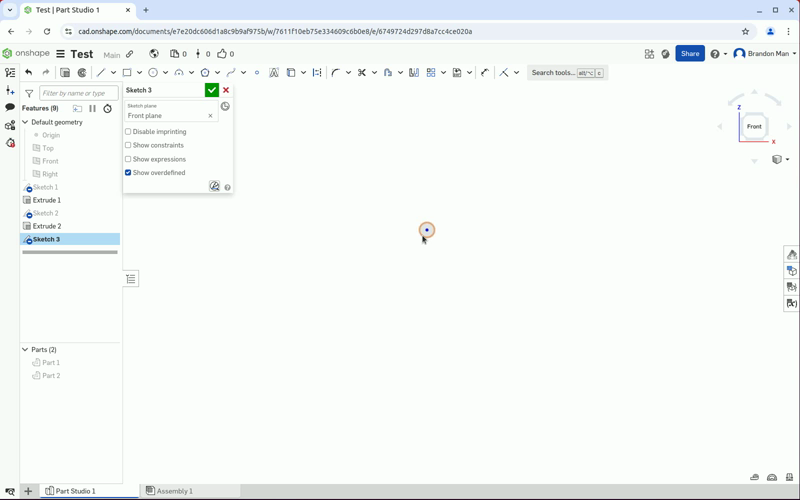
scroll(6)
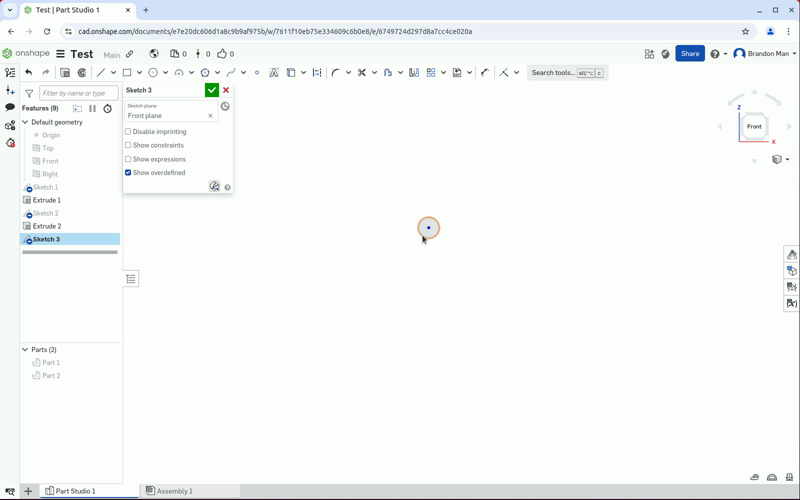
scroll(6)
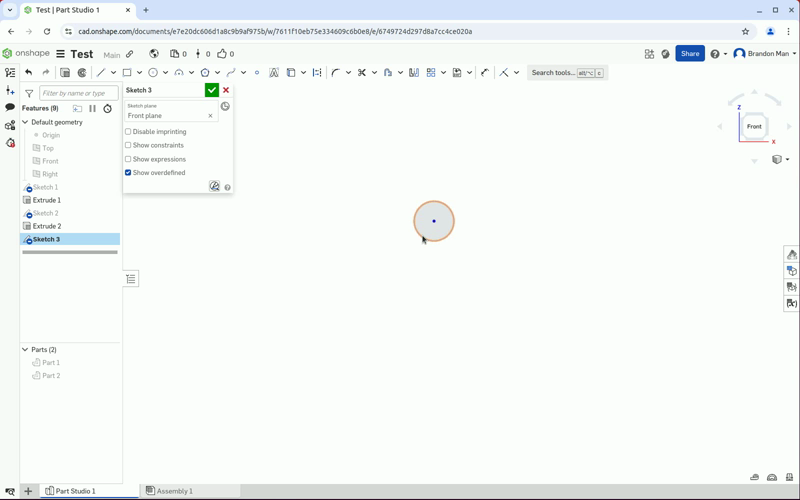
scroll(6)
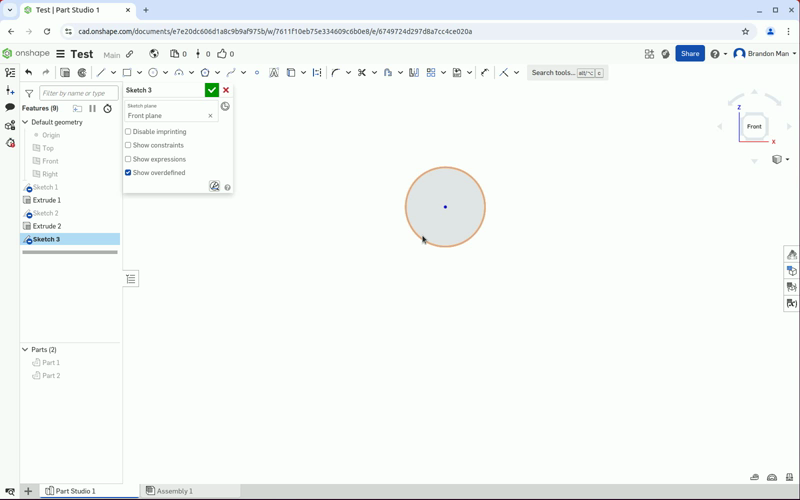
click(422, 235)
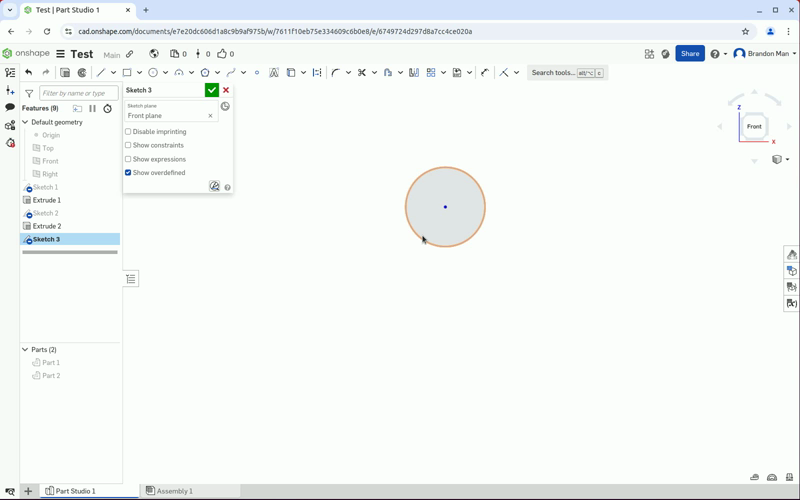
scroll(-6)
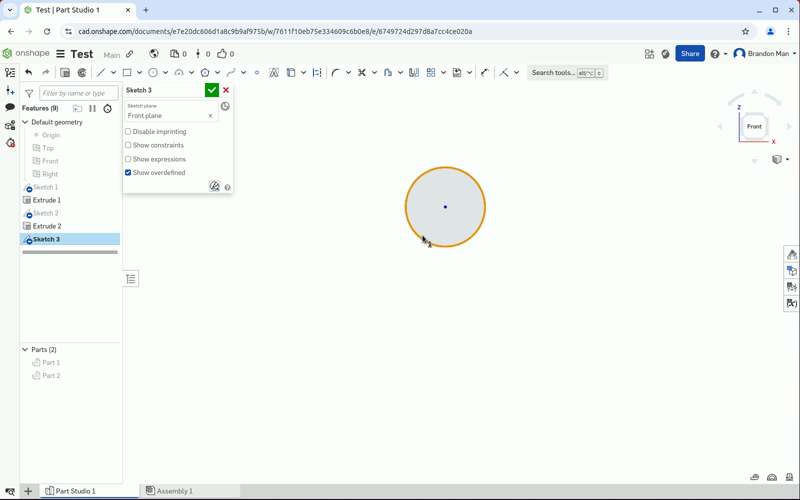
scroll(-6)
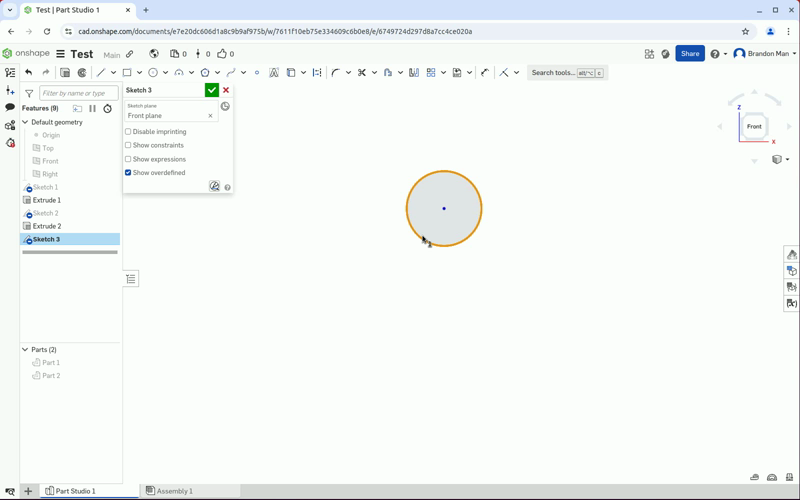
scroll(-6)
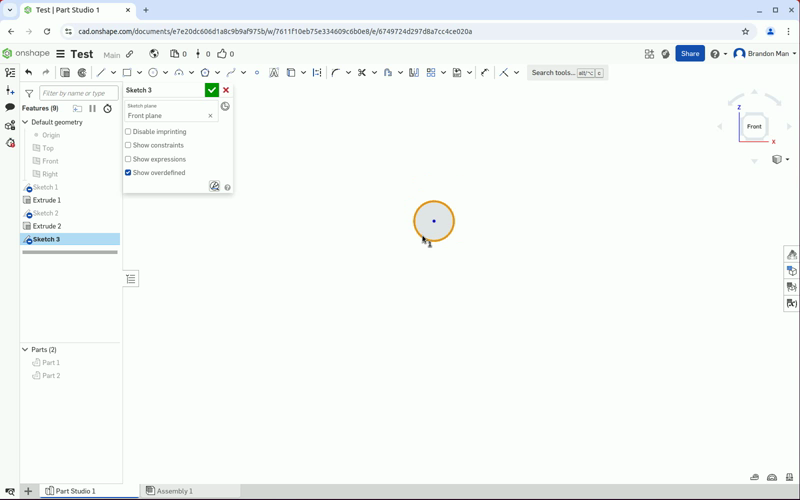
scroll(-6)
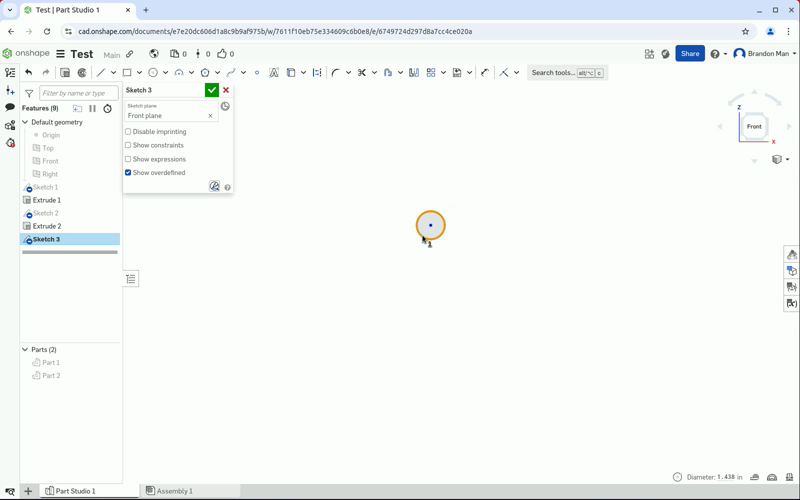
scroll(-6)
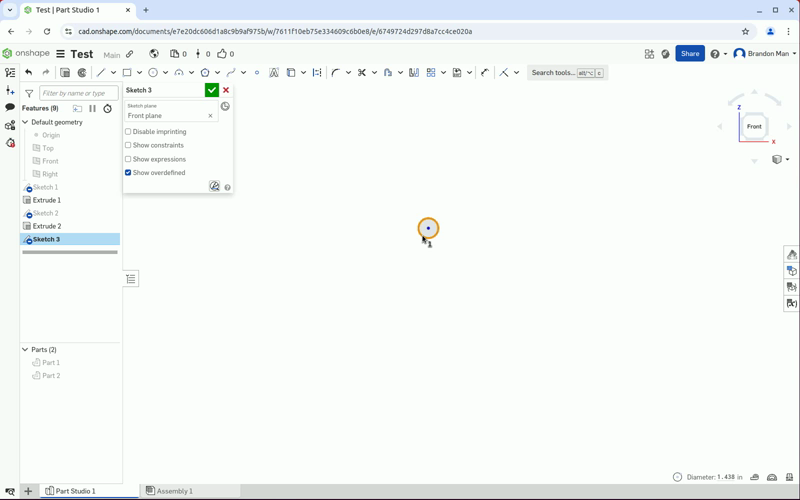
scroll(-6)
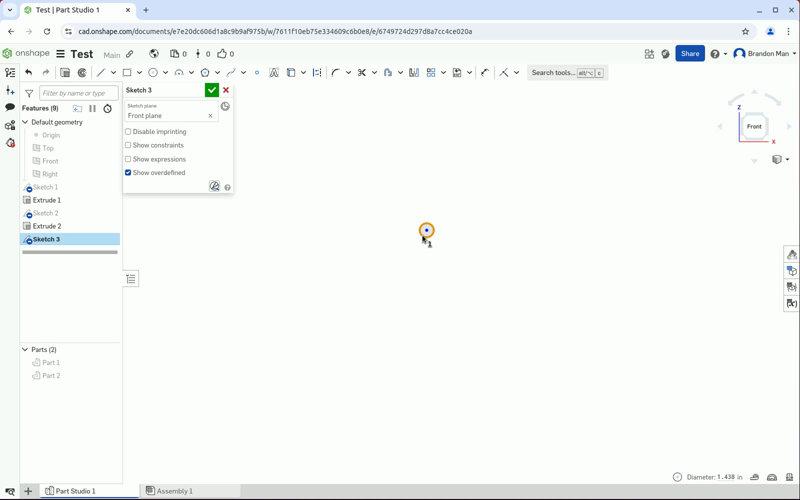
scroll(-6)
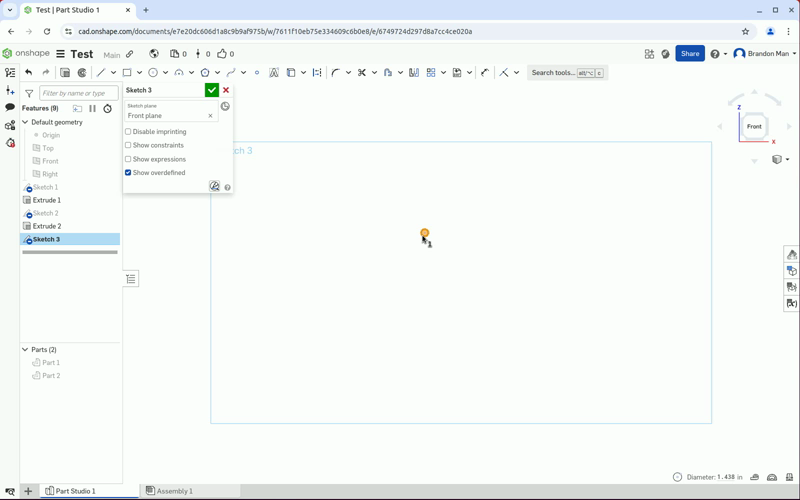
mouse_move(73, 352)
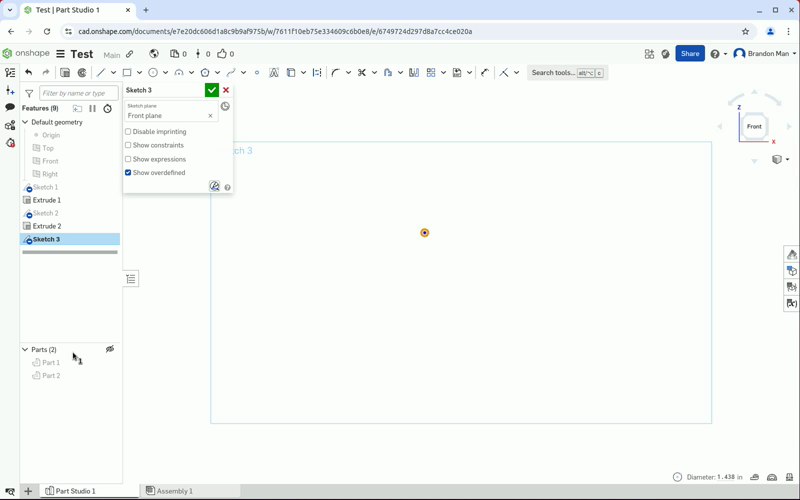
key(shift+y)
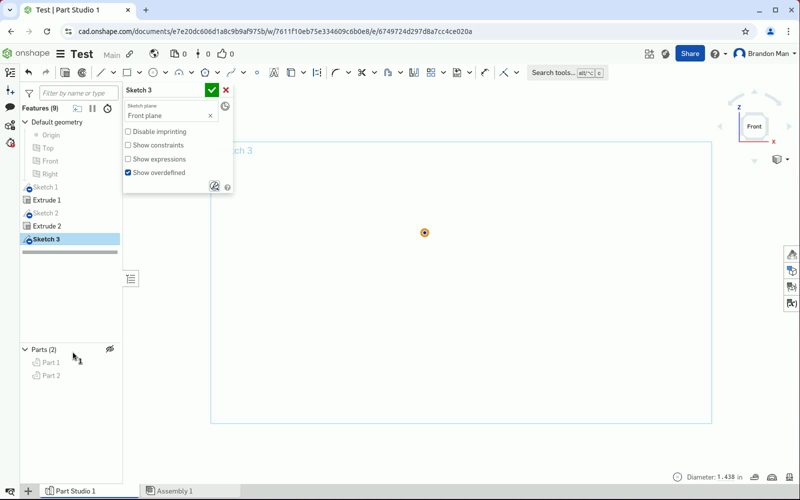
key(shift+e)
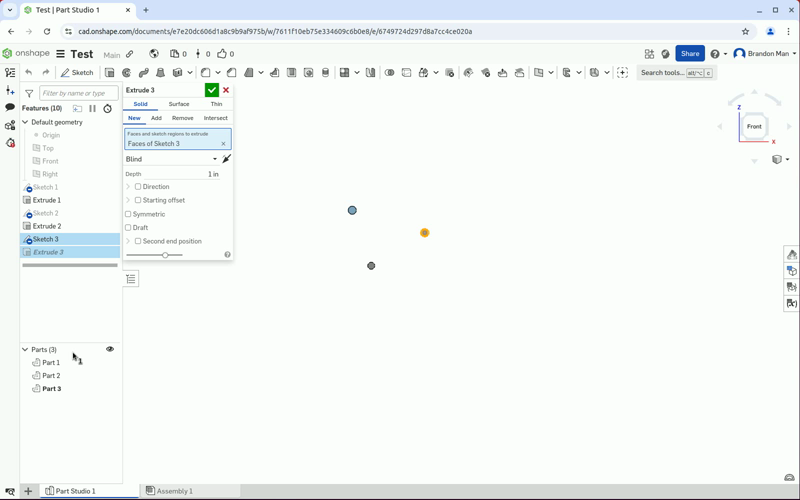
mouse_move(143, 106)
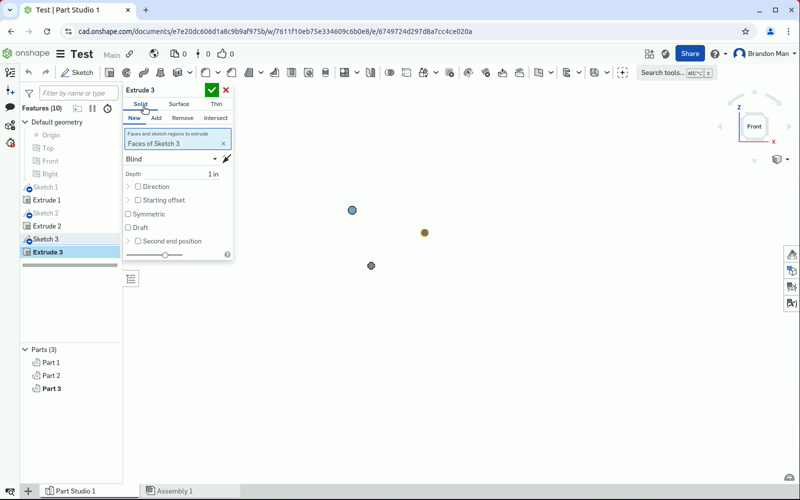
click(143, 106)
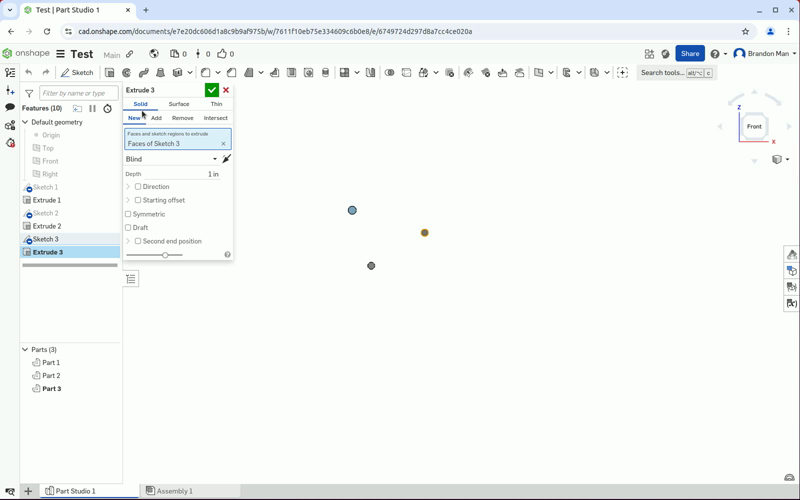
mouse_move(137, 120)
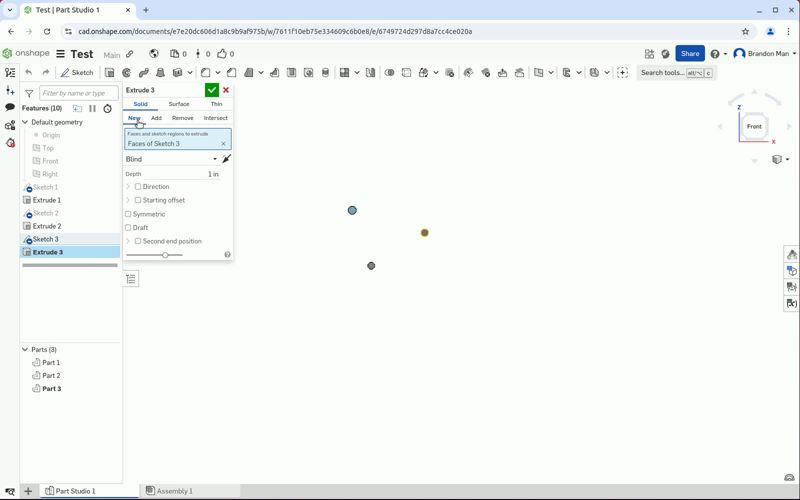
click(137, 120)
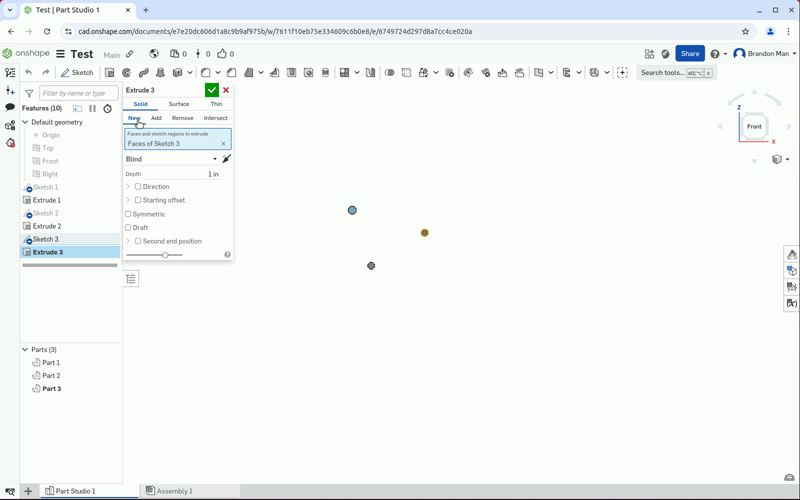
key(tab, 4)
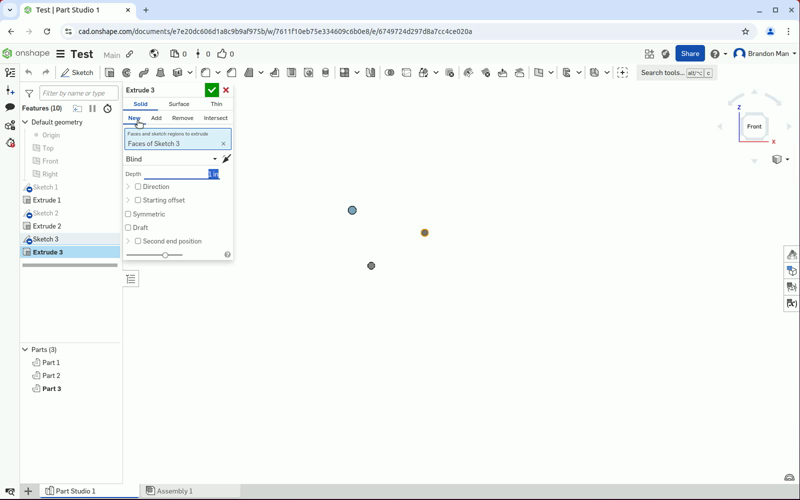
text(11.073)
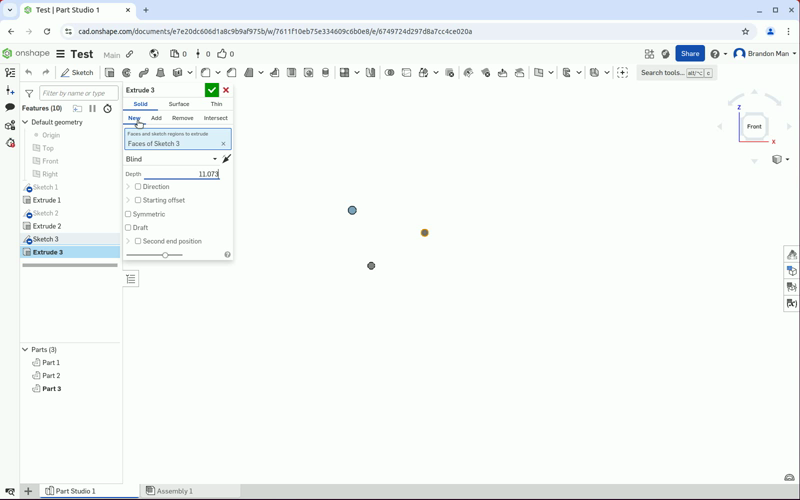
key(enter)
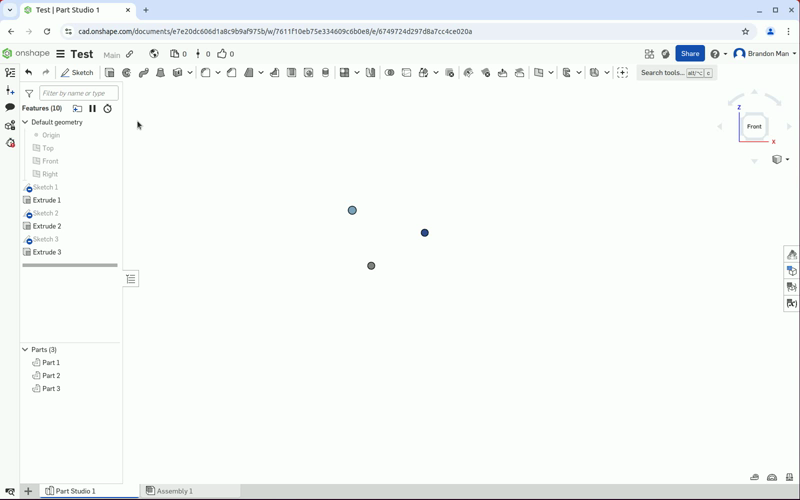
key(shift+h)
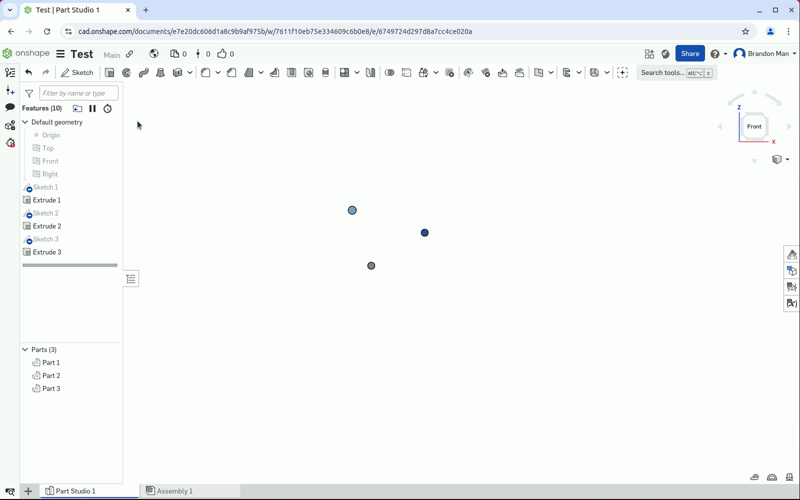
key(shift+h)
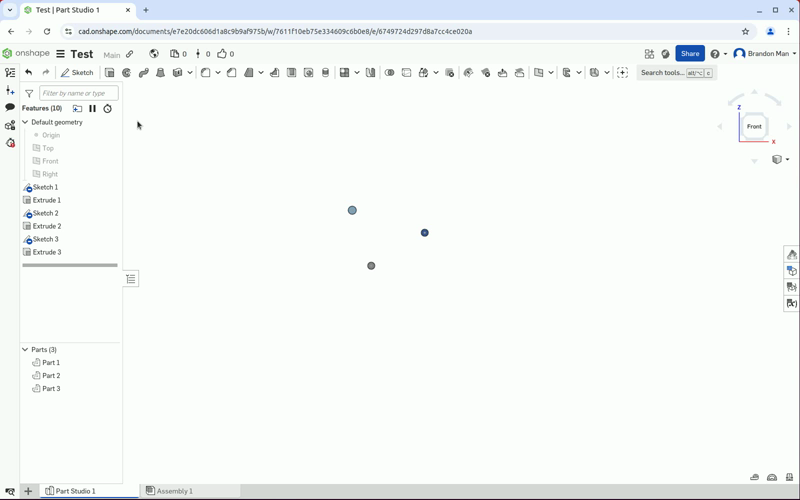
key(shift+7)
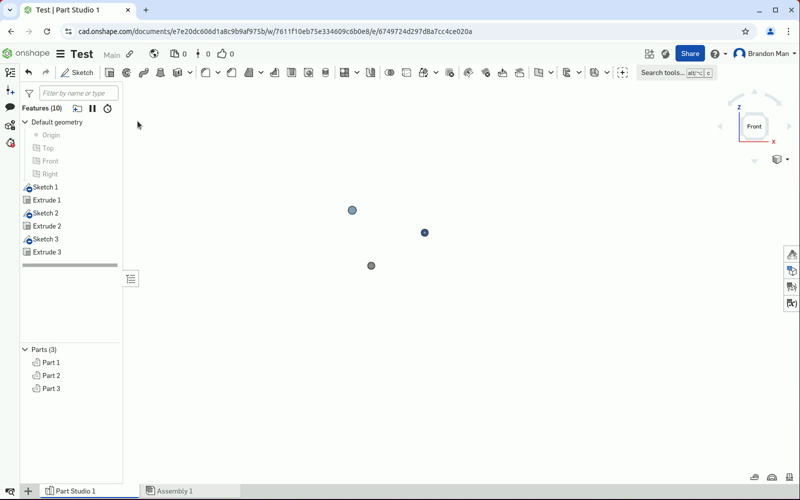
key(left, 2)
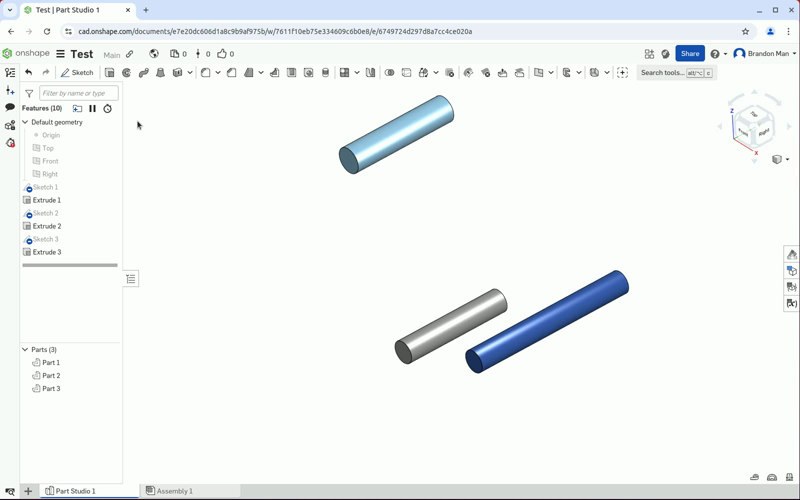
key(down, 2)
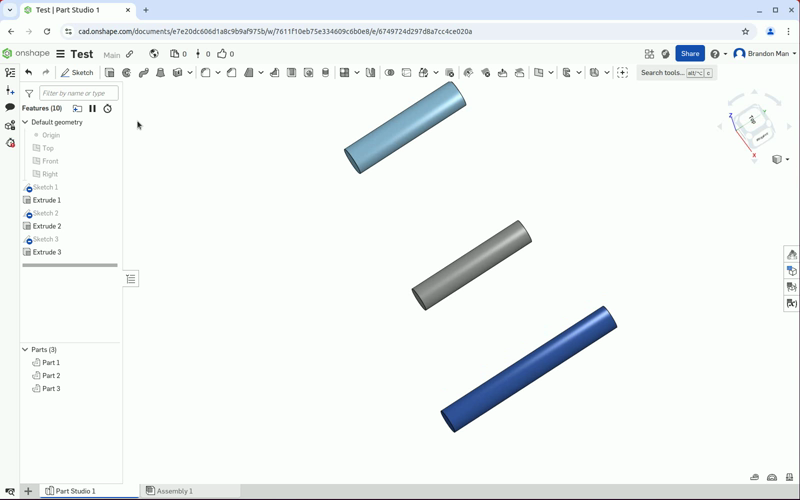
key(up, 2)
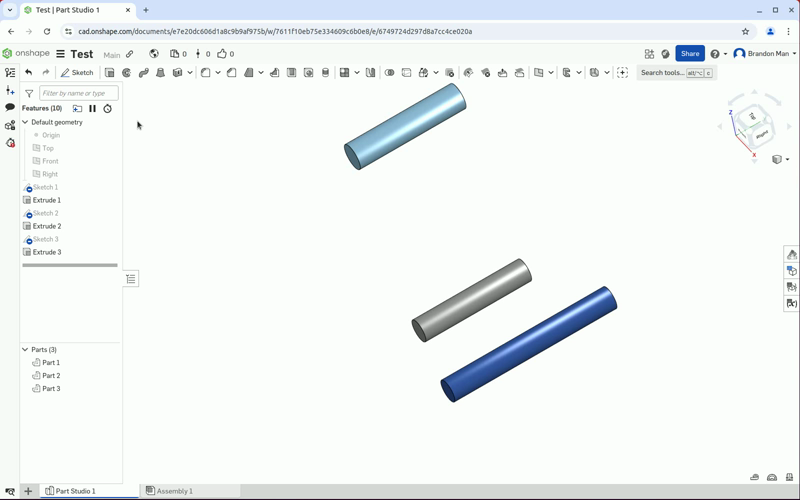
key(right, 2)
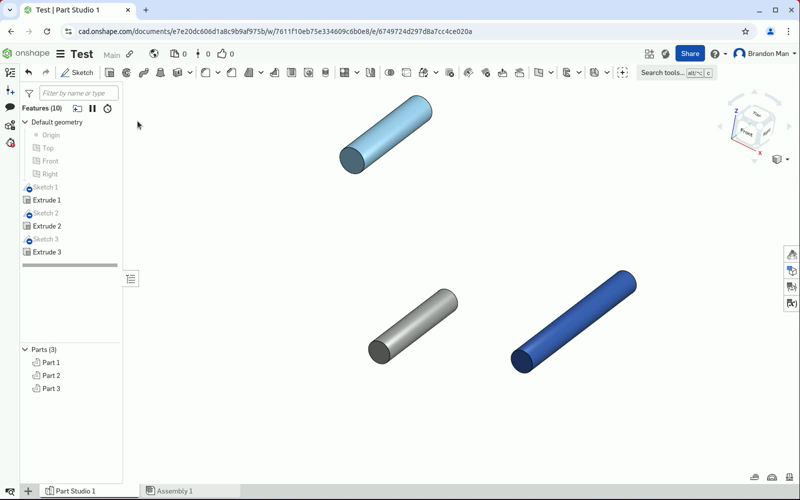
mouse_move(73, 189)
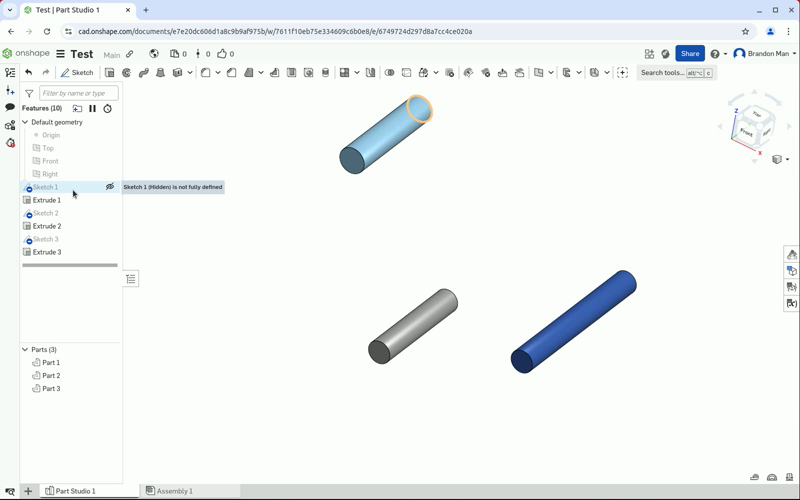
click(73, 189)